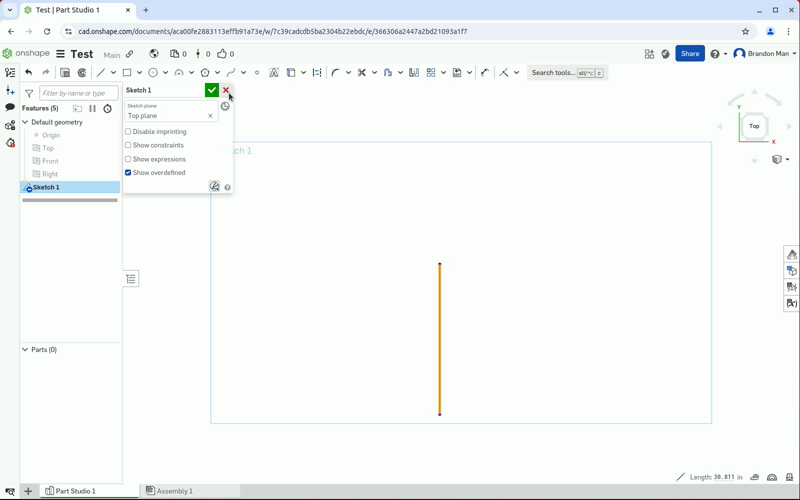
key(shift+h)
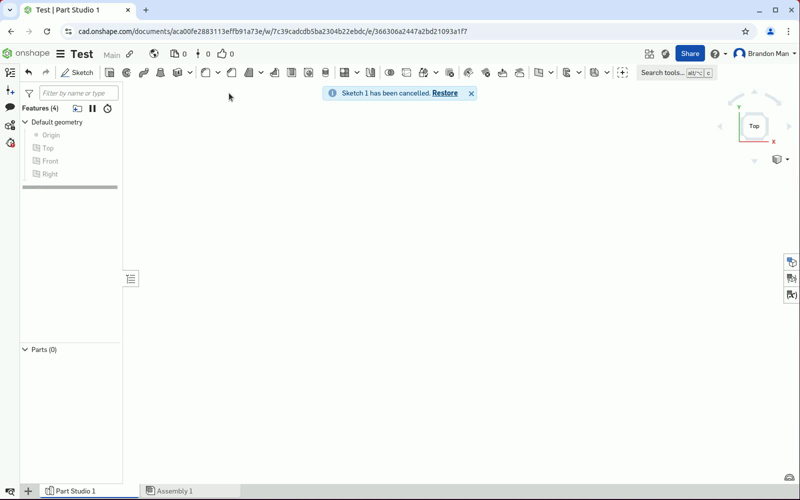
mouse_move(73, 352)
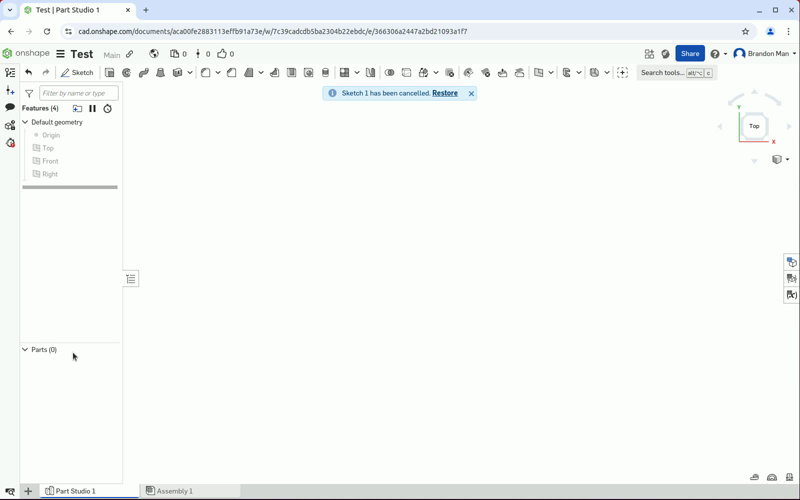
key(y)
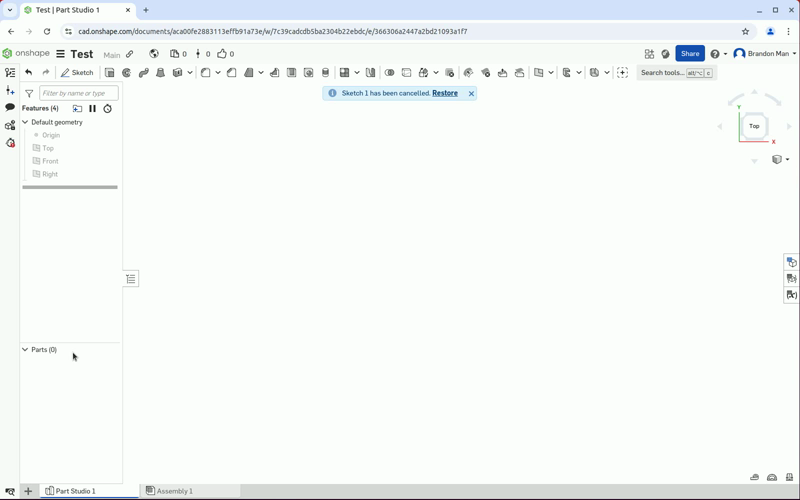
key(shift+p)
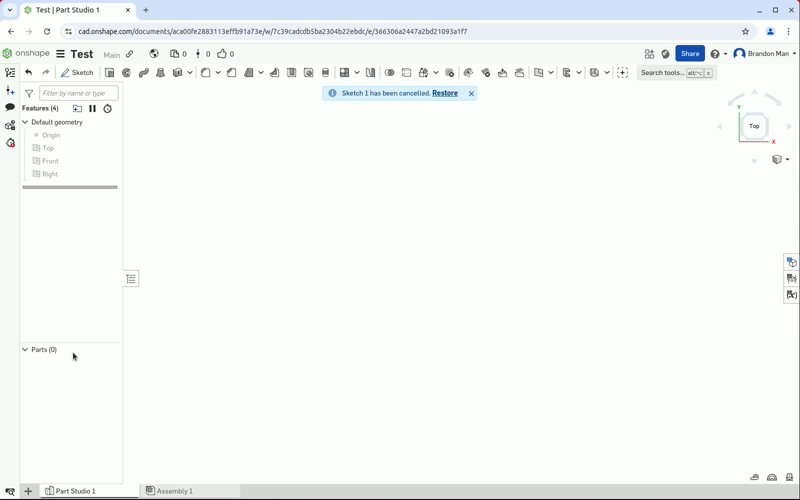
key(space)
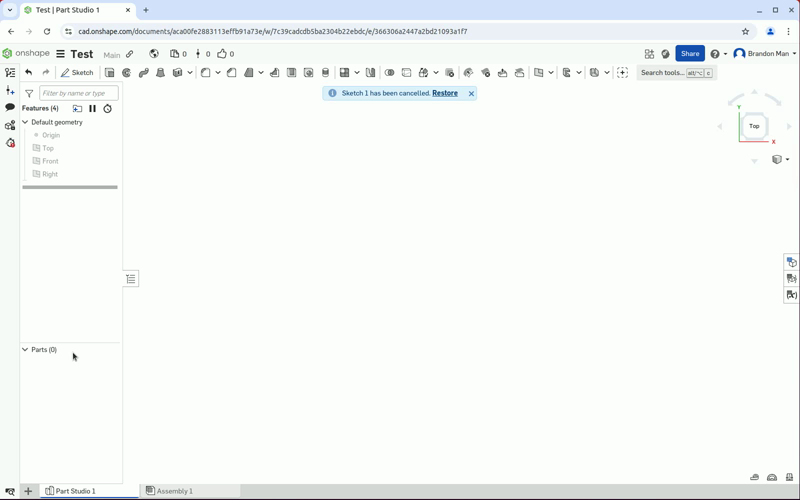
key_down(shift)
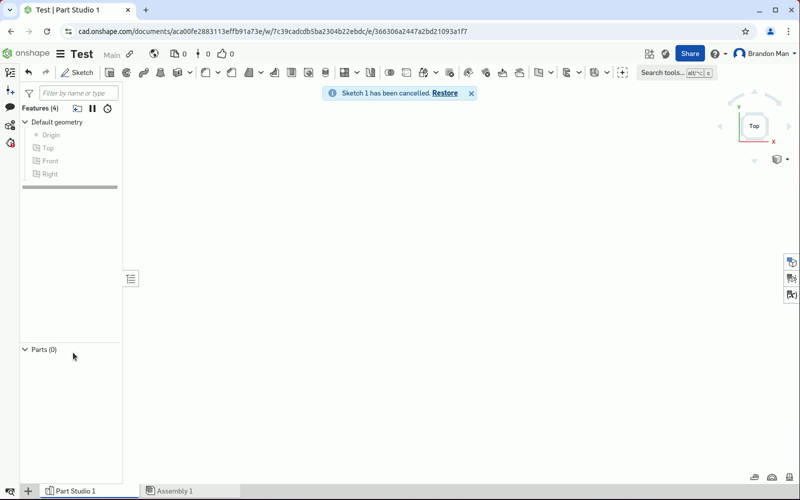
key(up)
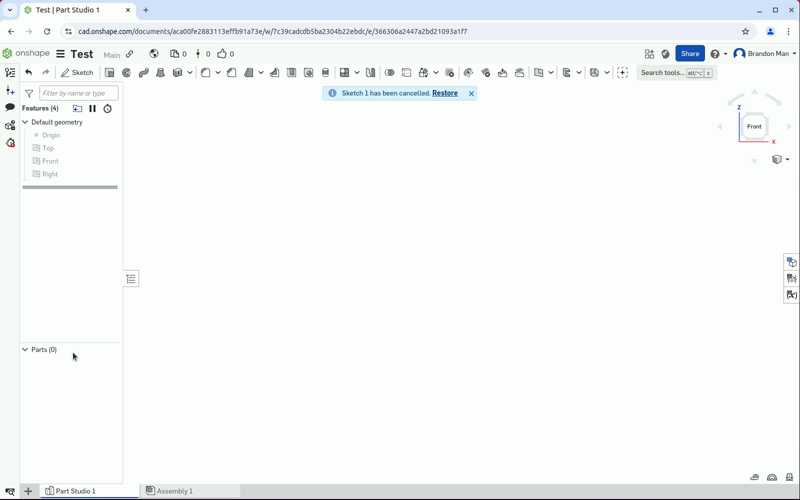
key_up(shift)
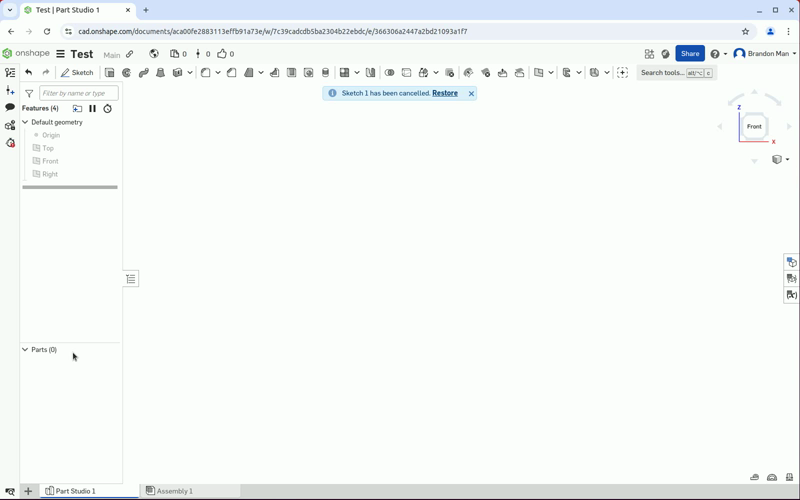
mouse_move(73, 352)
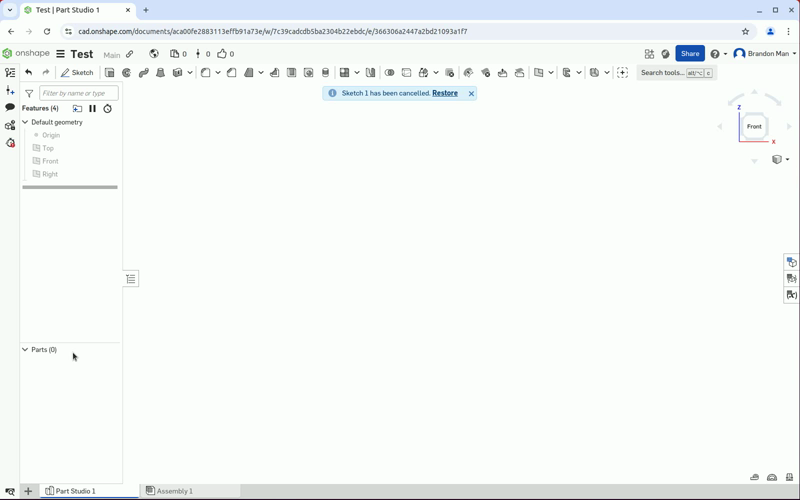
key(shift+y)
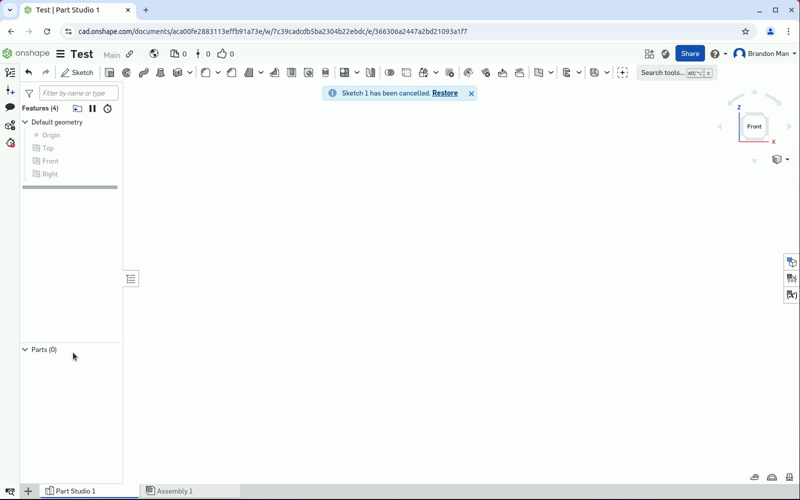
key(shift+s)
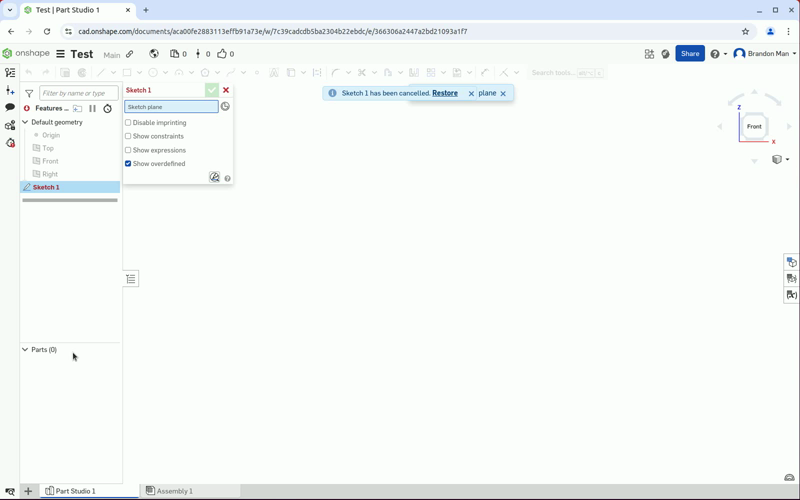
mouse_move(73, 163)
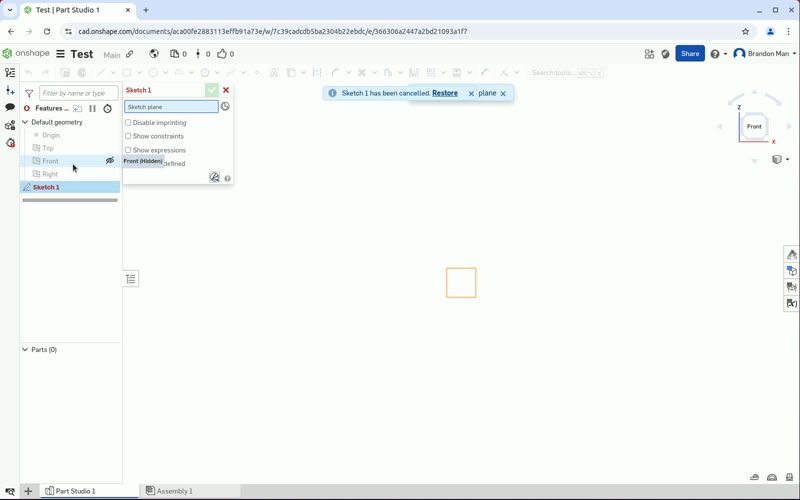
click(73, 163)
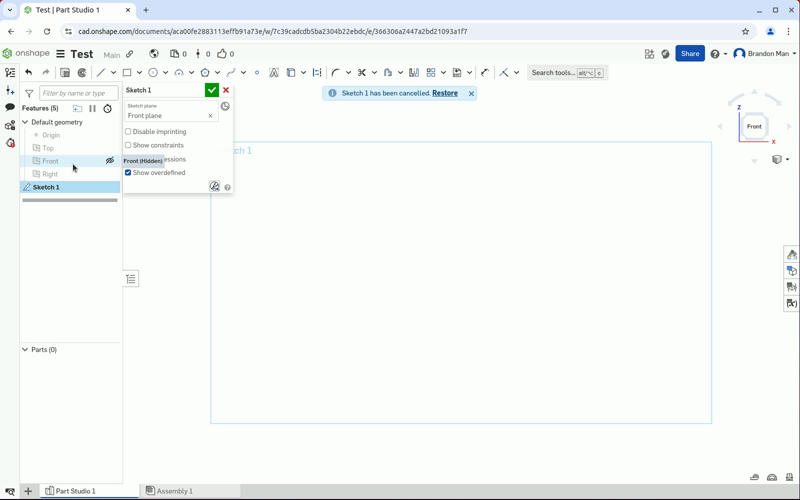
mouse_move(73, 352)
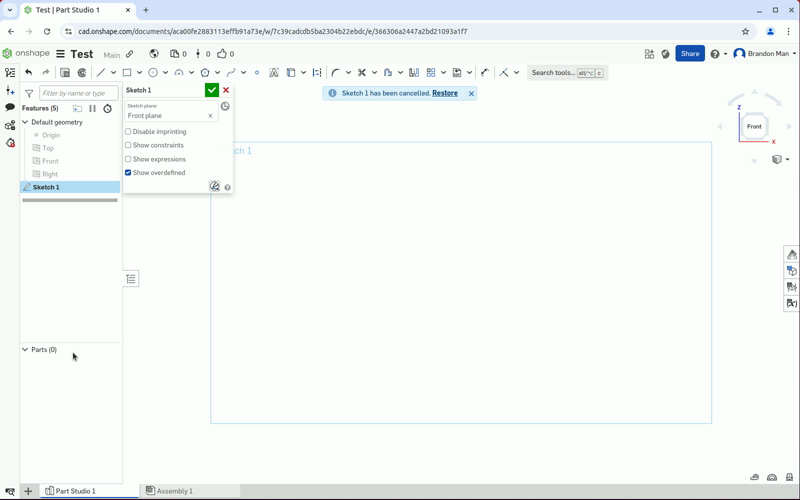
key(y)
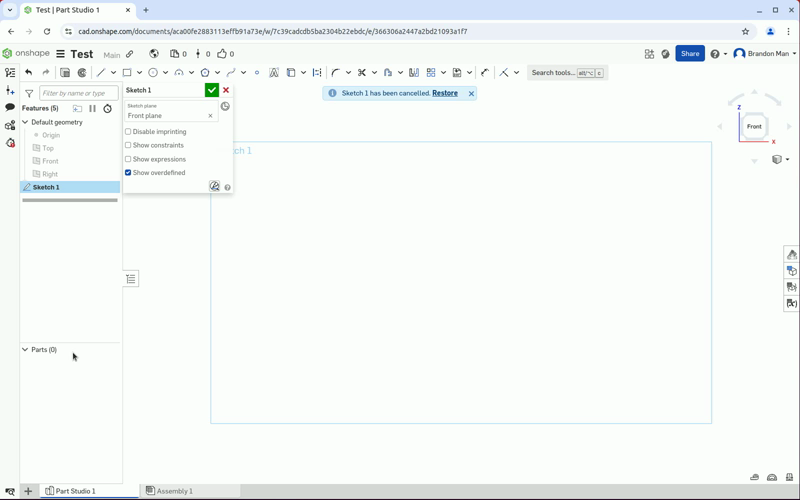
key(l)
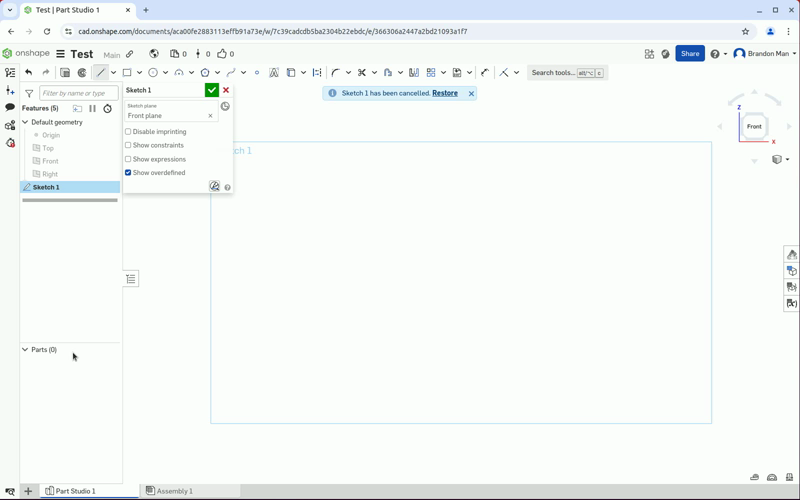
key_down(shift)
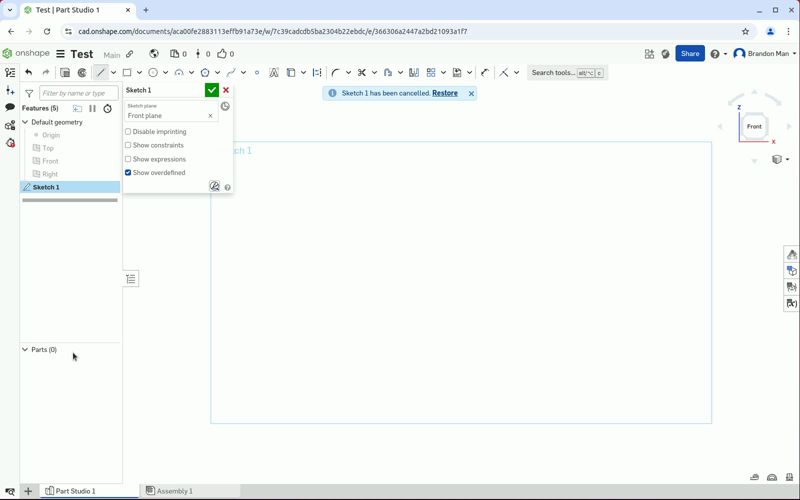
mouse_move(460, 394)
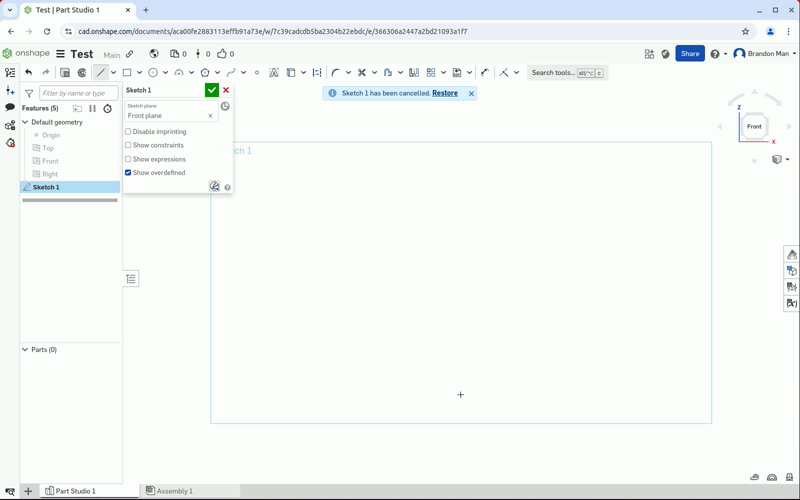
click(460, 394)
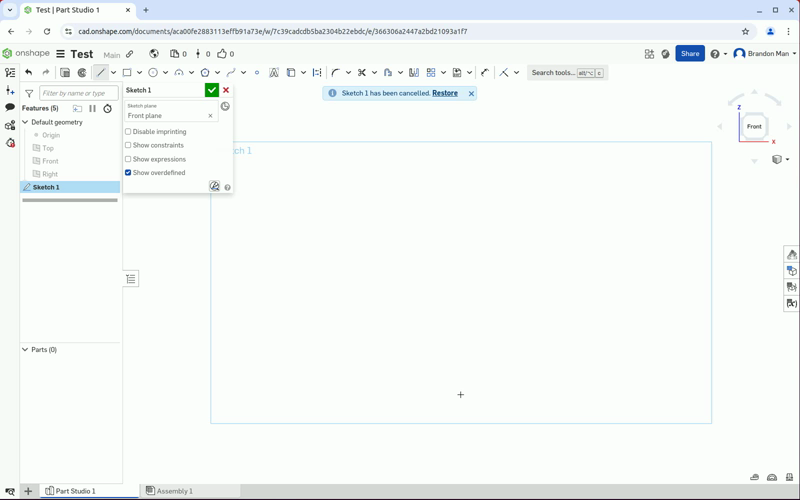
key_up(shift)
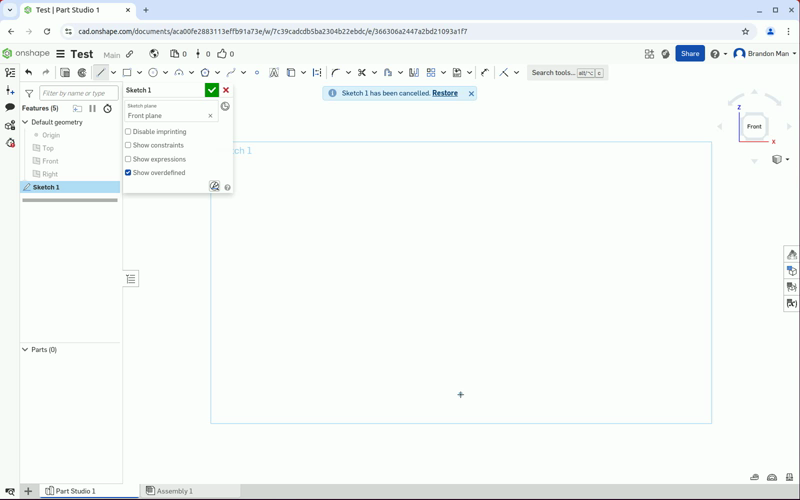
key_down(shift)
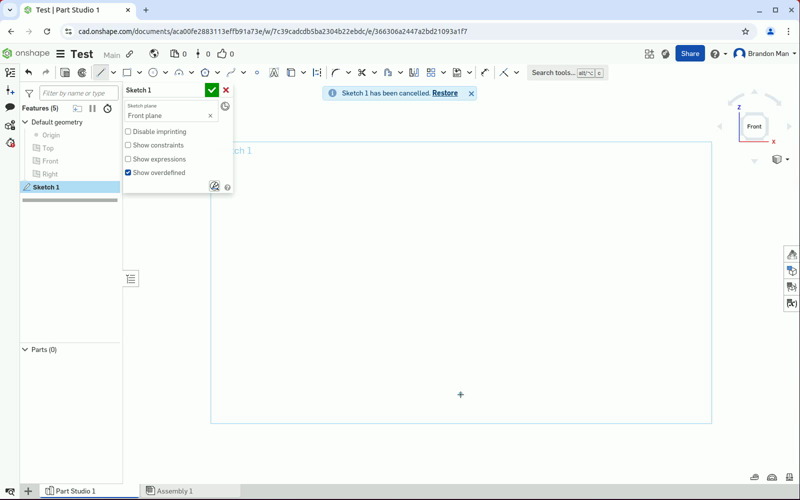
mouse_move(490, 394)
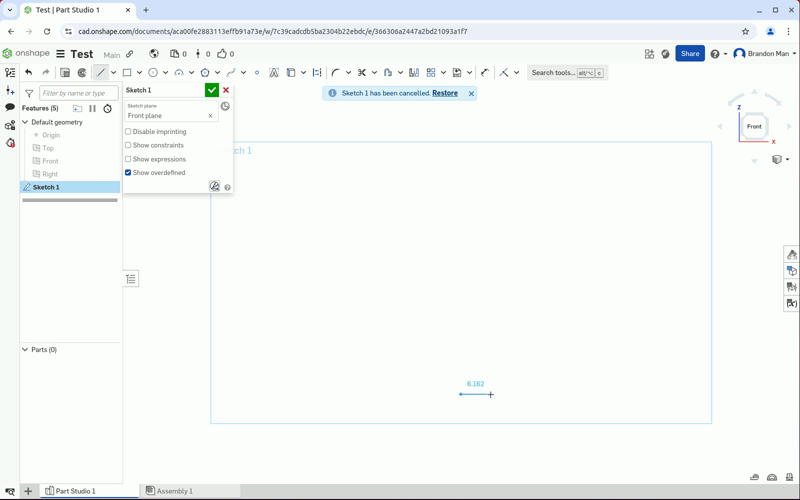
mouse_move(483, 394)
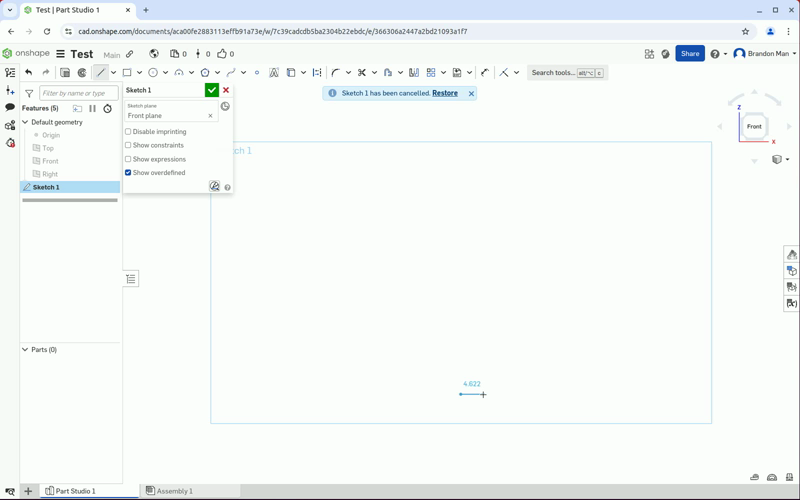
click(483, 394)
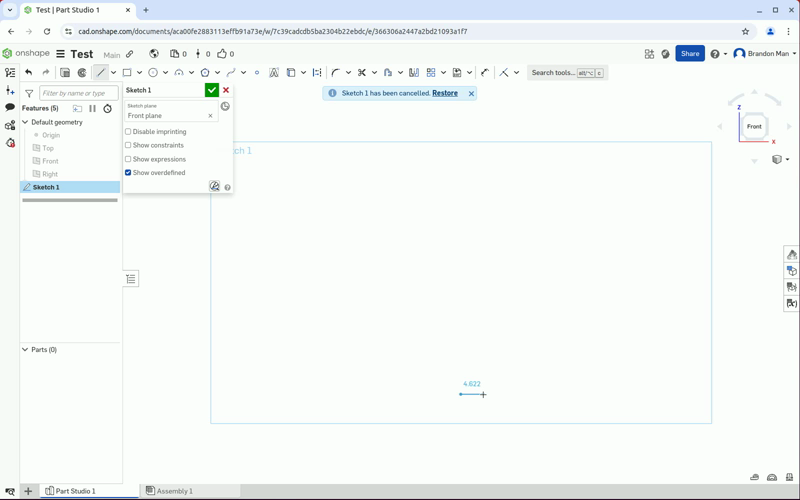
key_up(shift)
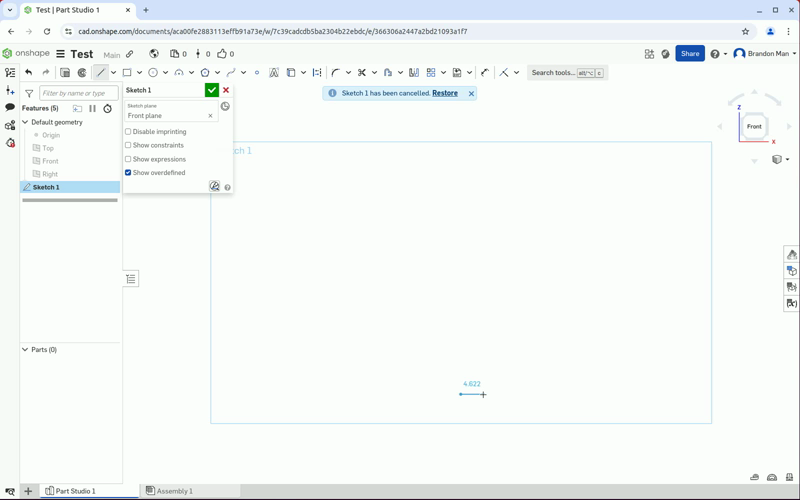
key_down(shift)
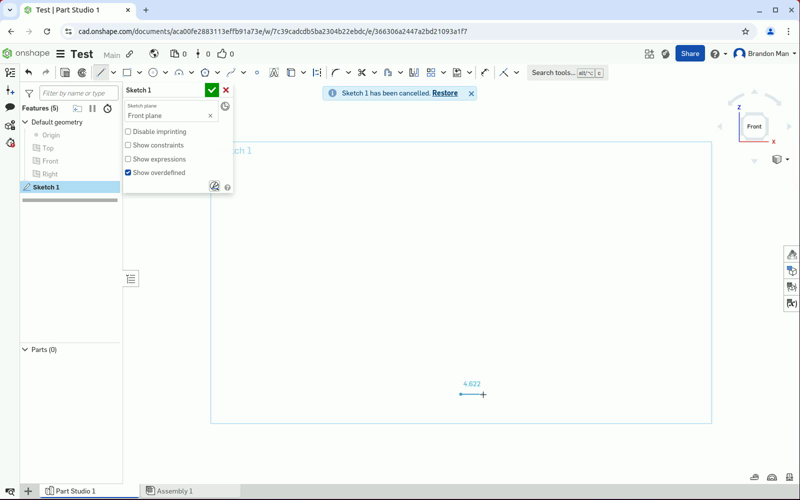
mouse_move(483, 282)
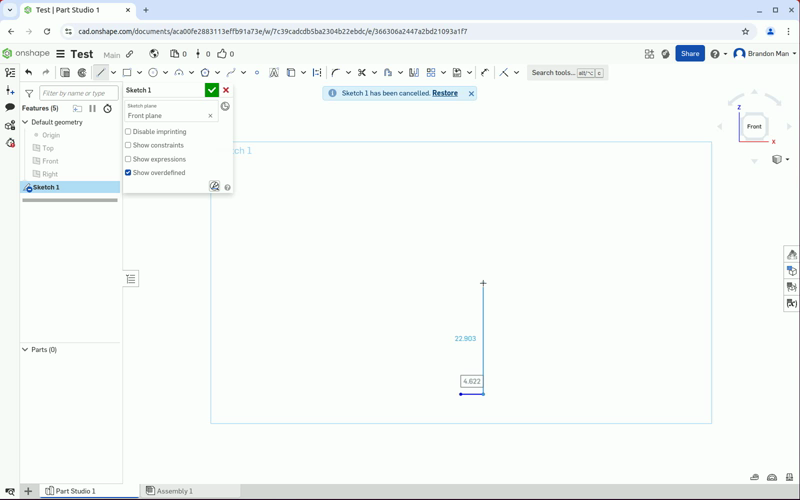
click(483, 282)
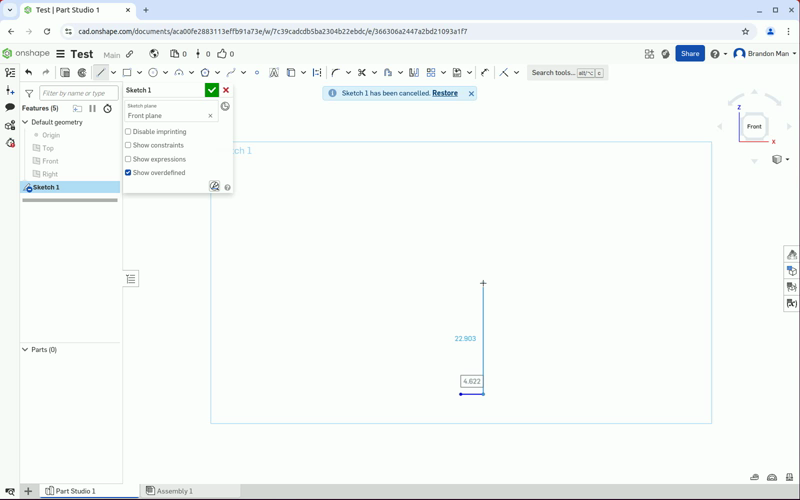
key_up(shift)
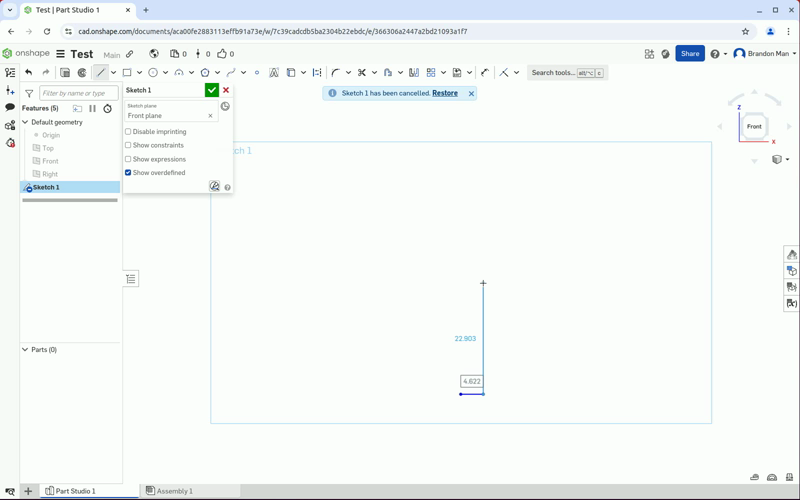
key_down(shift)
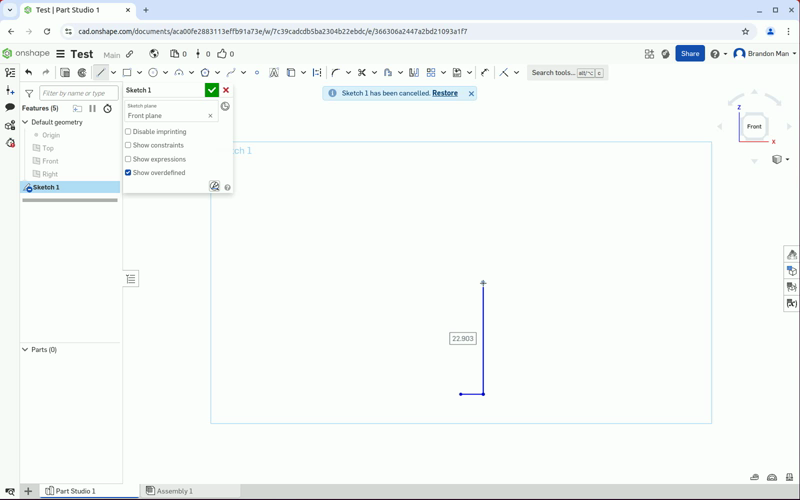
mouse_move(513, 282)
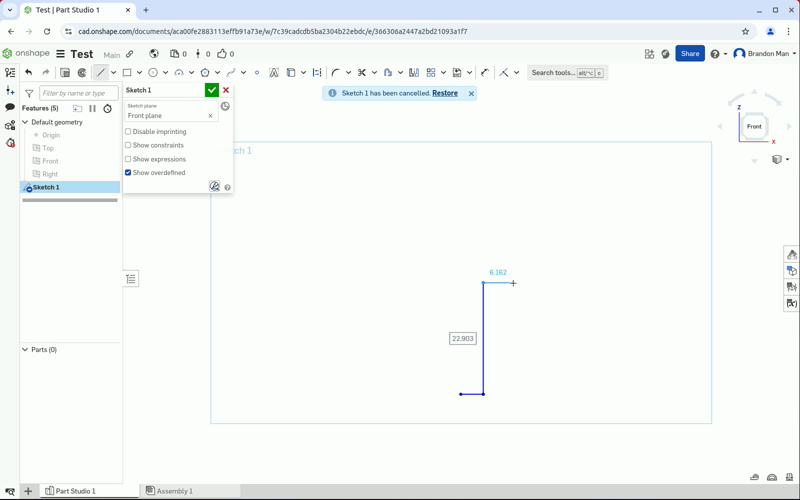
mouse_move(460, 282)
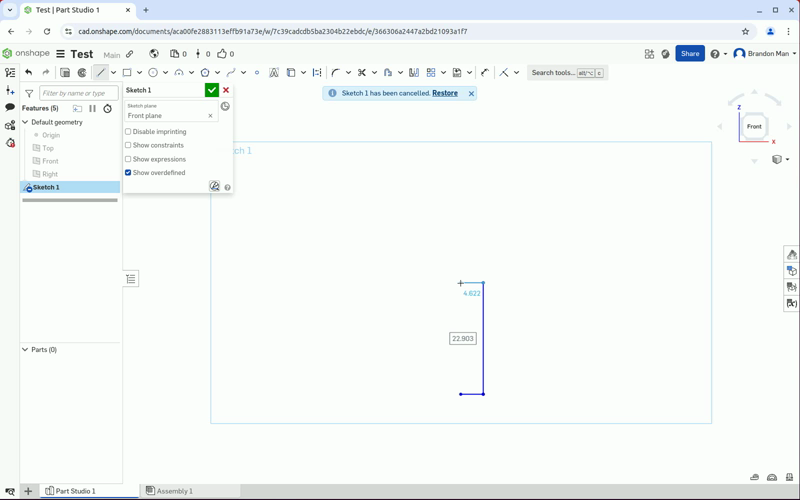
click(460, 282)
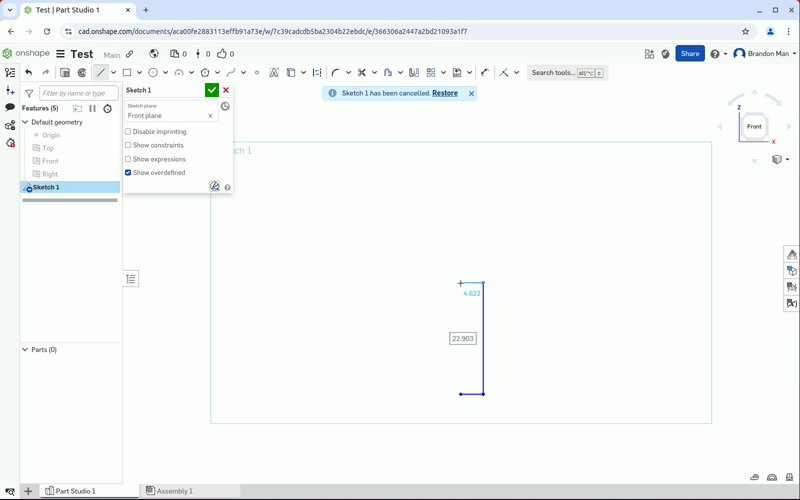
key_up(shift)
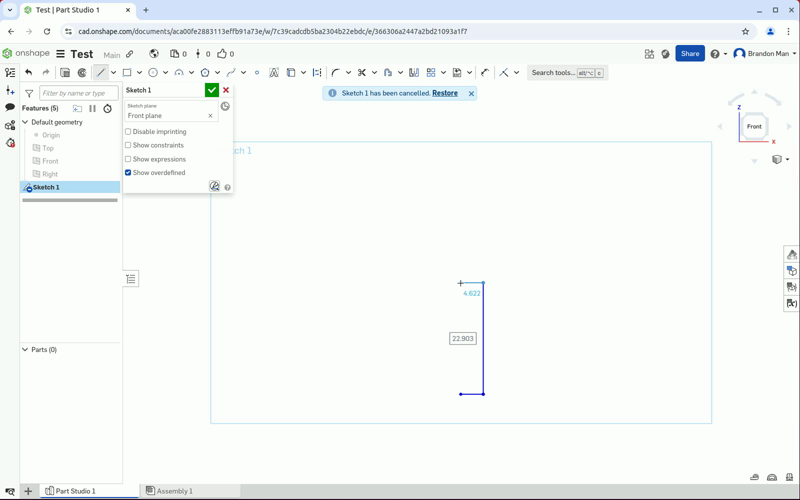
key_down(shift)
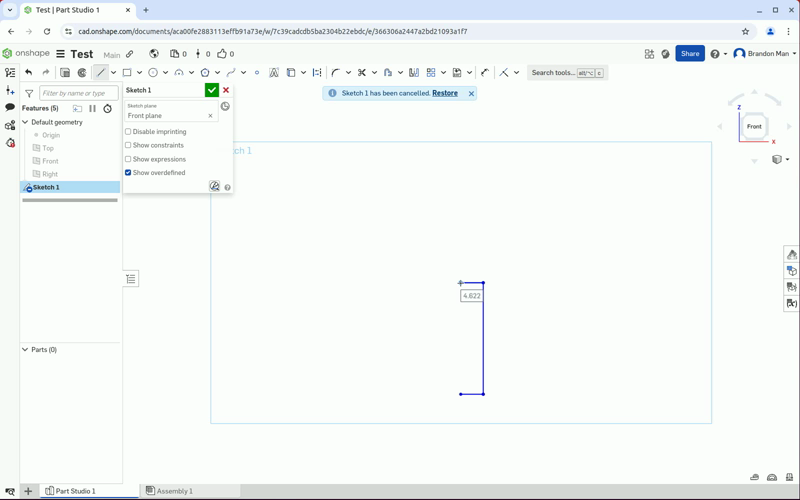
mouse_move(460, 394)
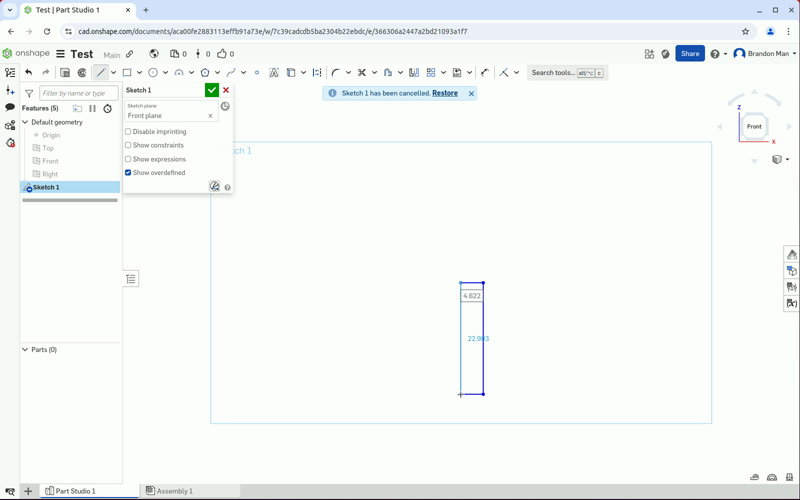
key_up(shift)
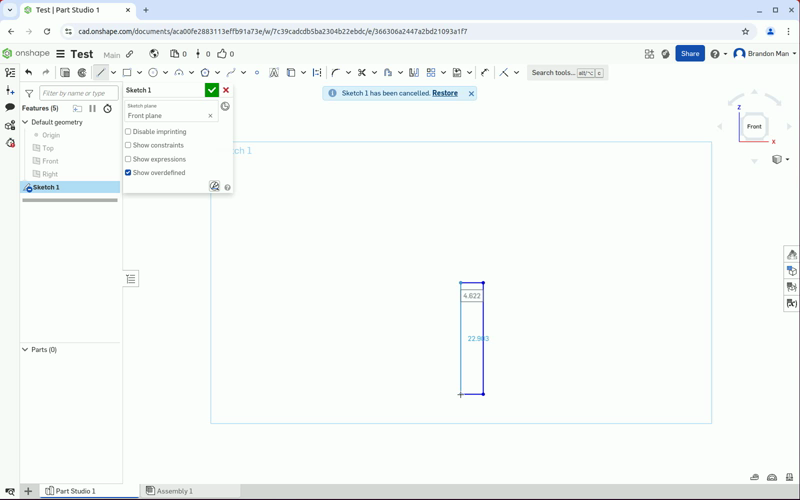
click(460, 394)
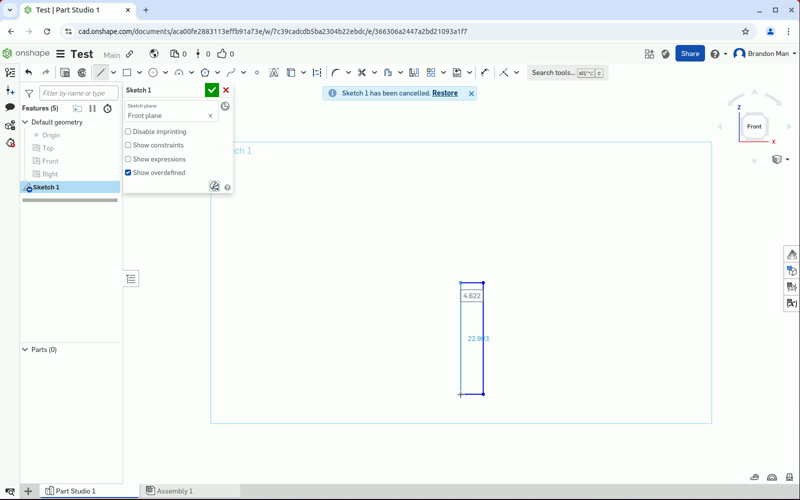
key(esc)
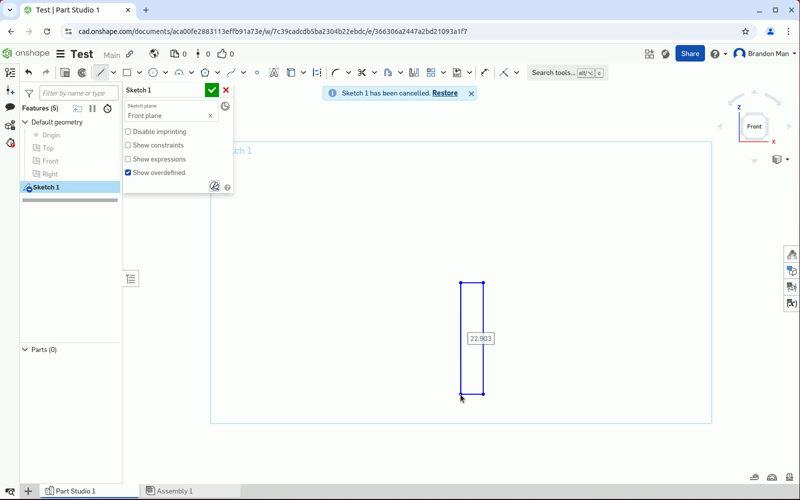
mouse_move(469, 290)
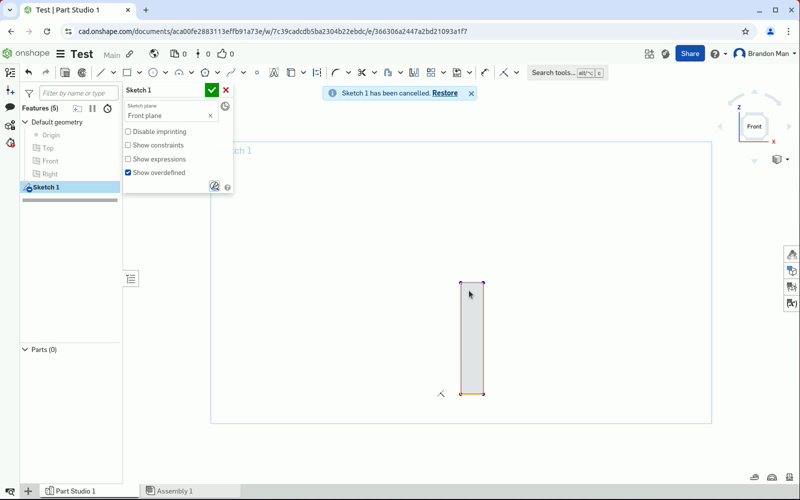
click(469, 290)
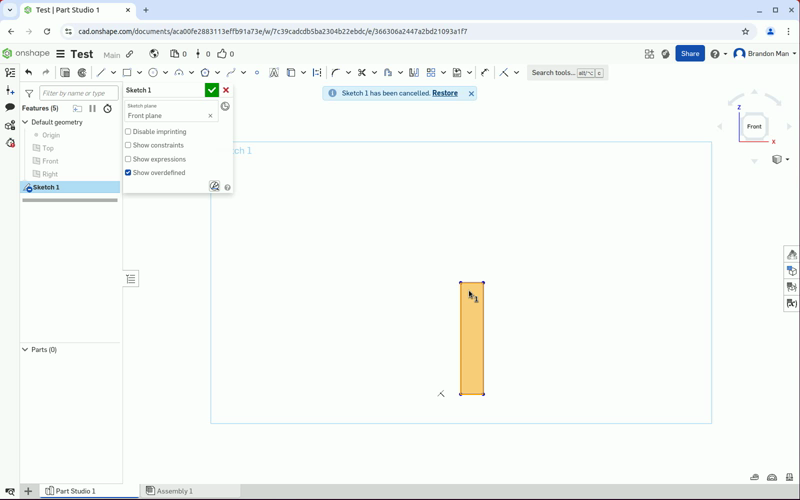
mouse_move(73, 352)
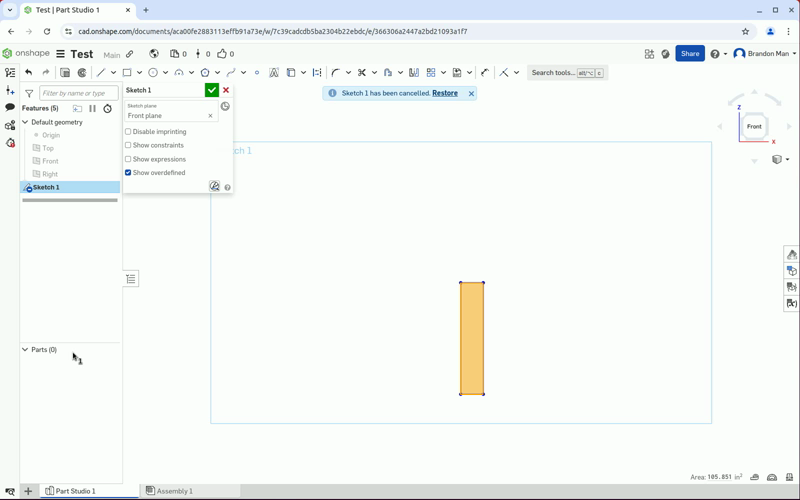
key(shift+y)
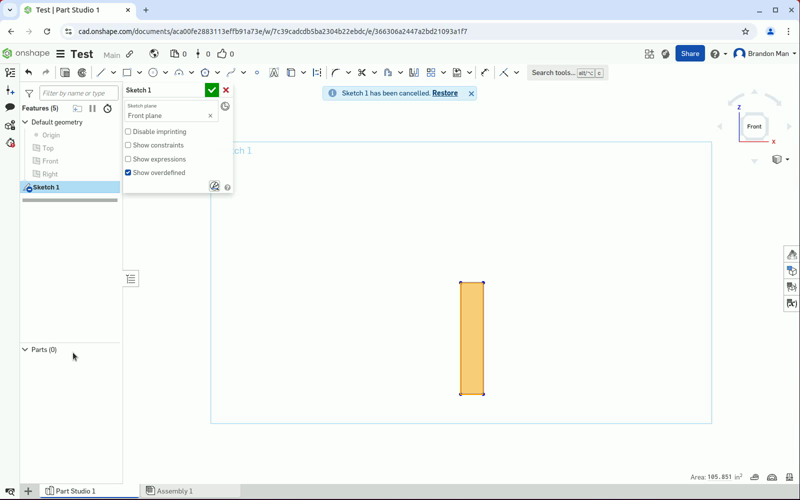
key(shift+e)
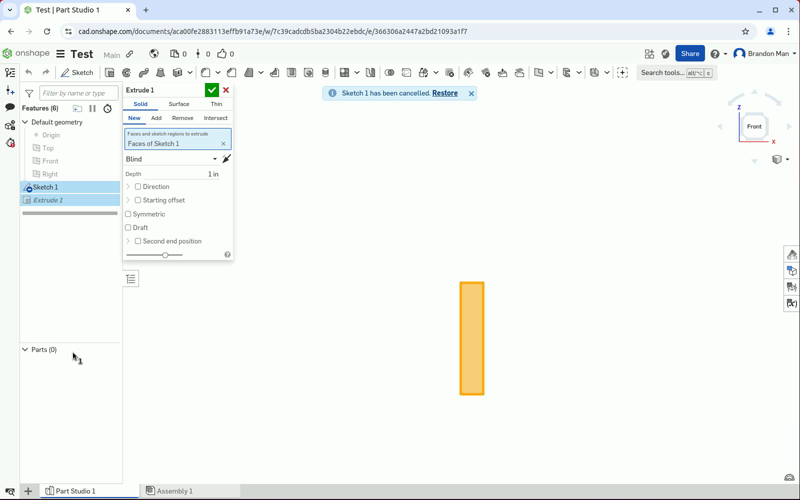
mouse_move(143, 106)
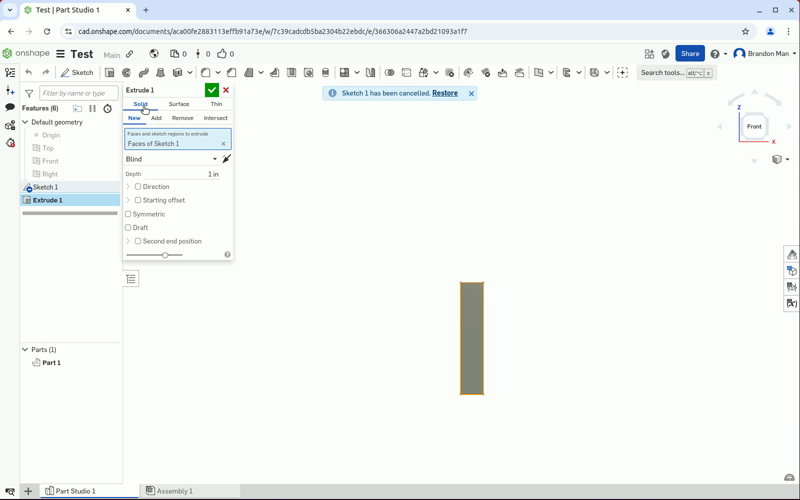
click(143, 106)
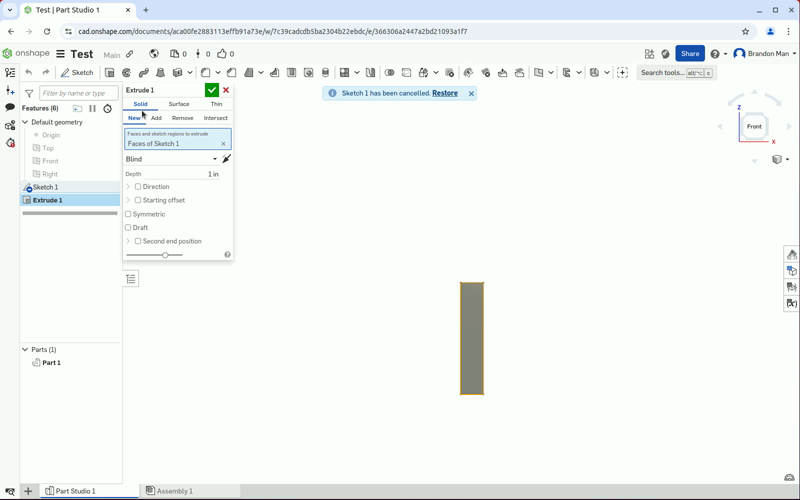
mouse_move(137, 120)
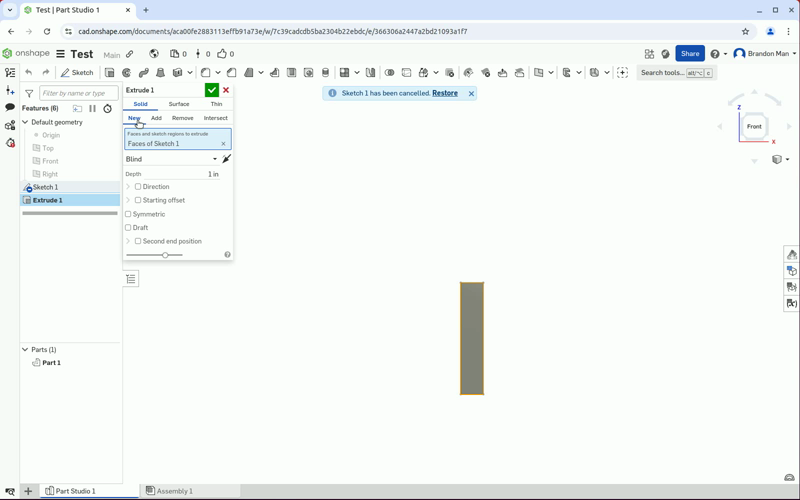
click(137, 120)
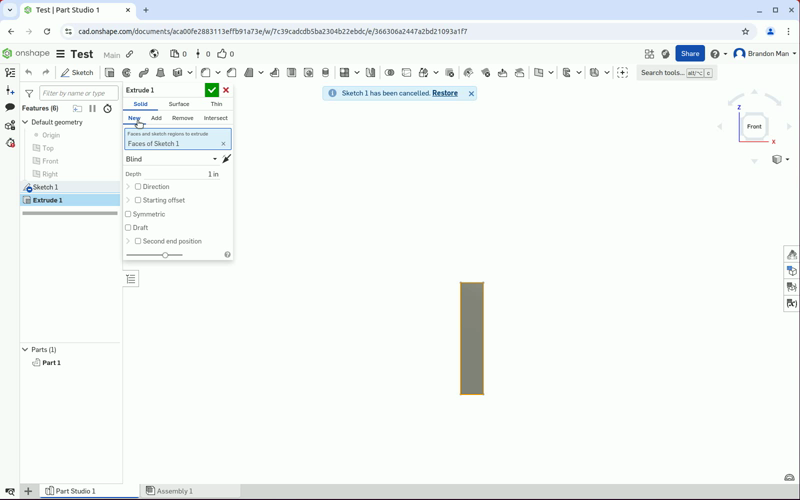
key(tab, 4)
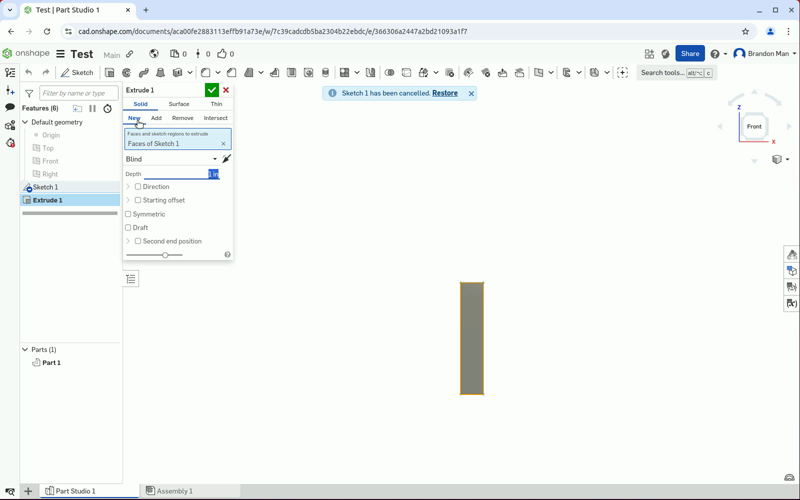
text(22.868)
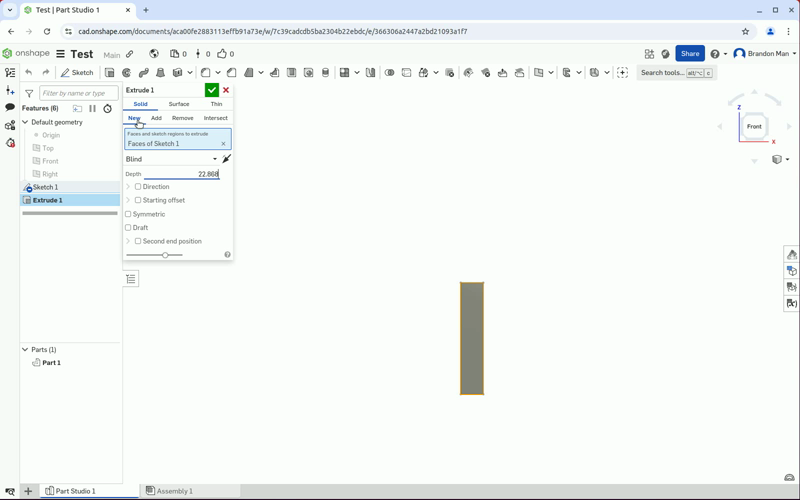
key(enter)
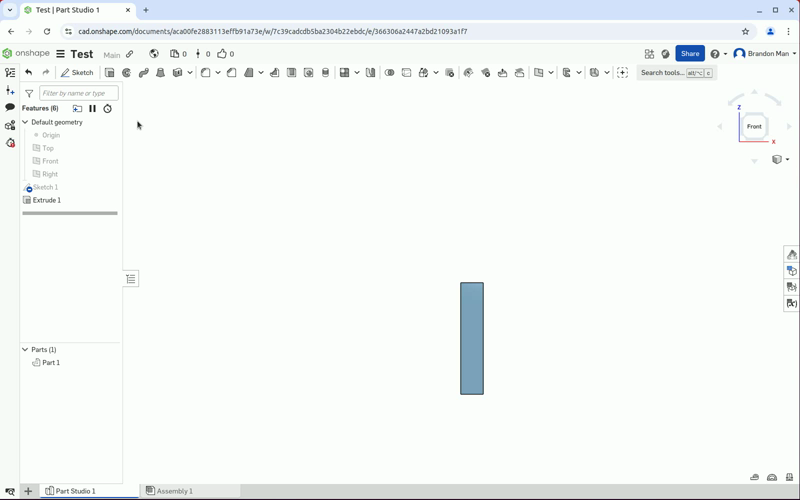
key(shift+h)
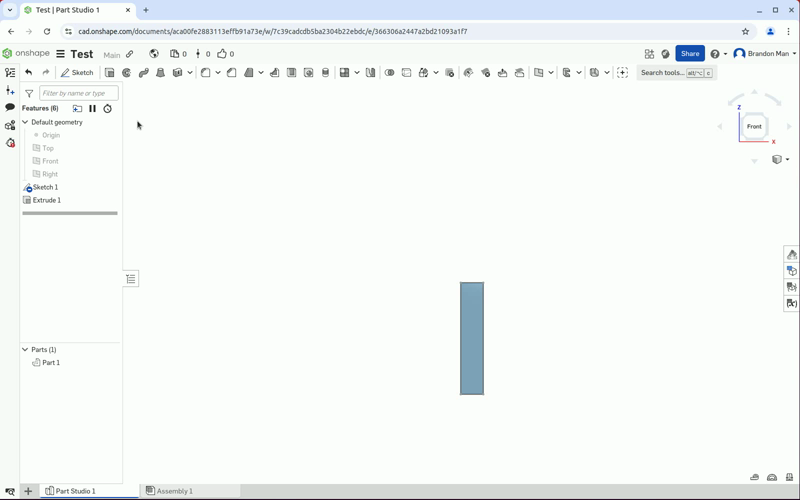
key(shift+h)
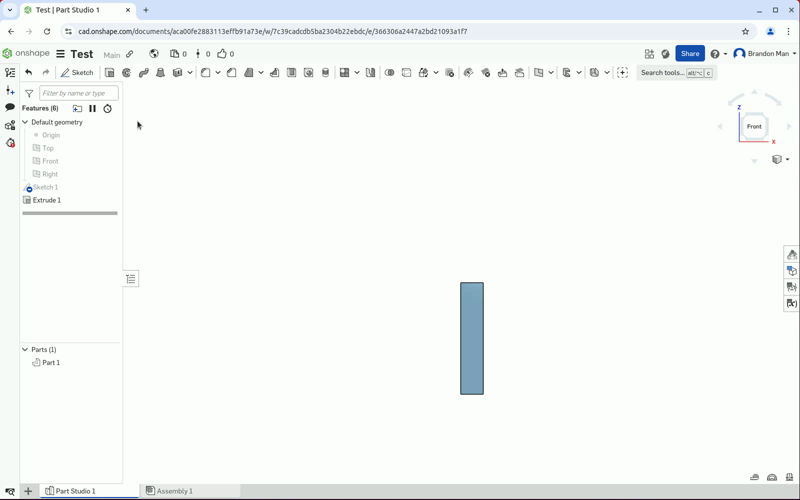
mouse_move(73, 189)
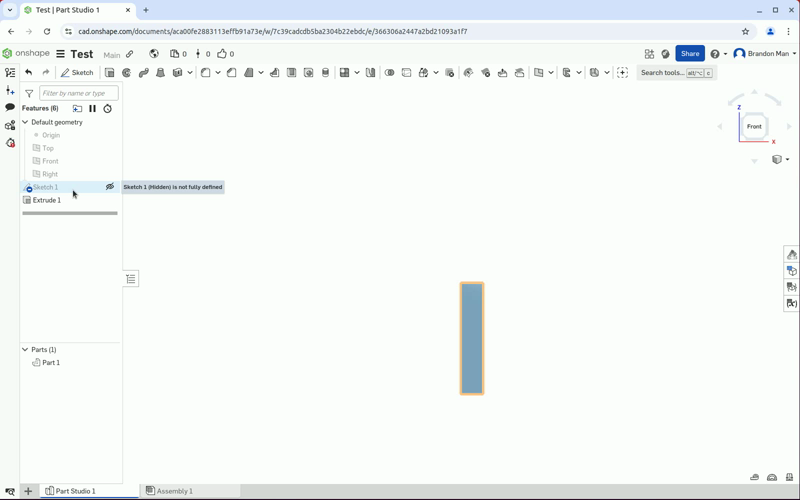
click(73, 189)
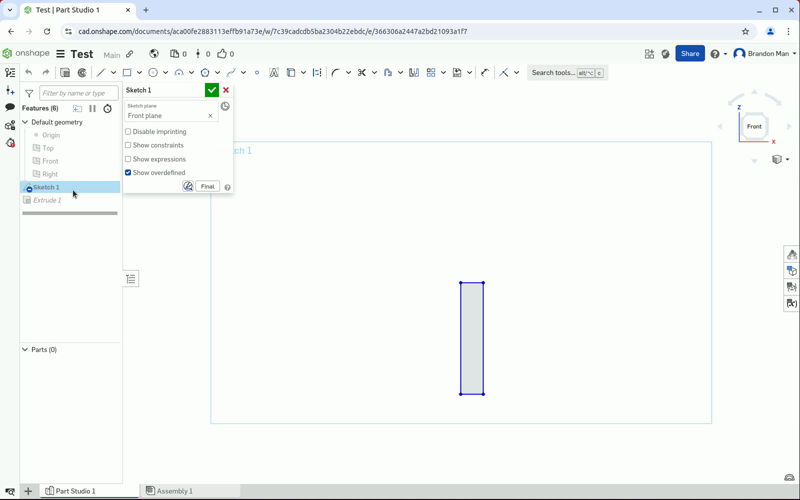
mouse_move(229, 92)
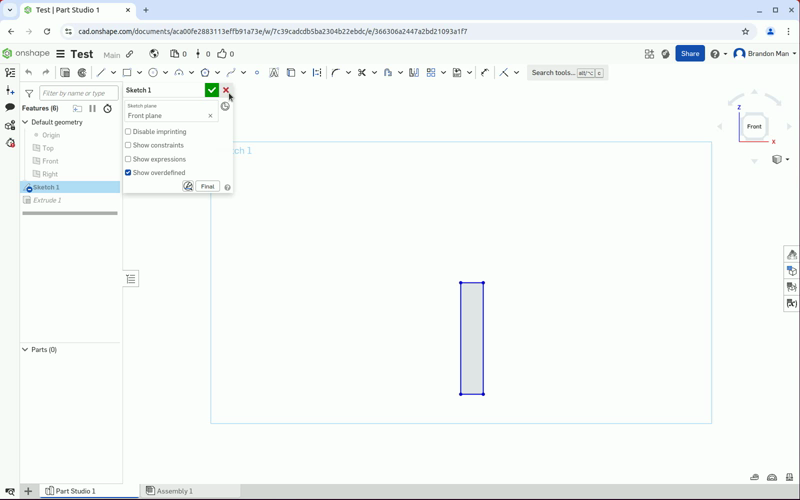
click(229, 92)
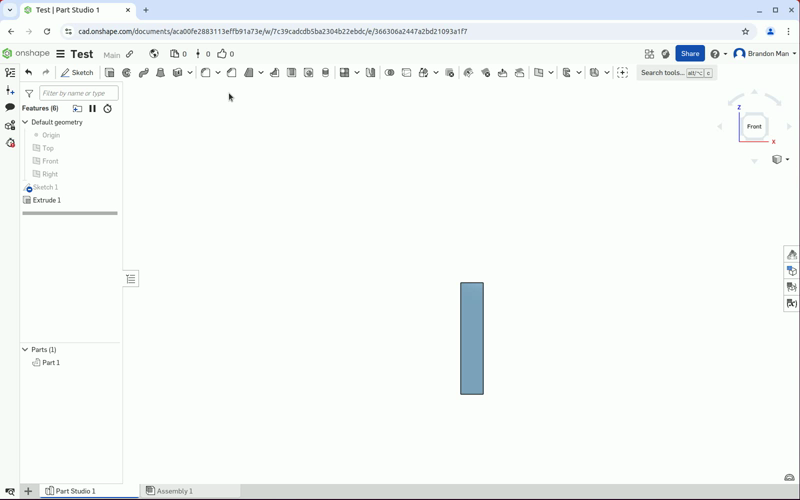
mouse_move(73, 352)
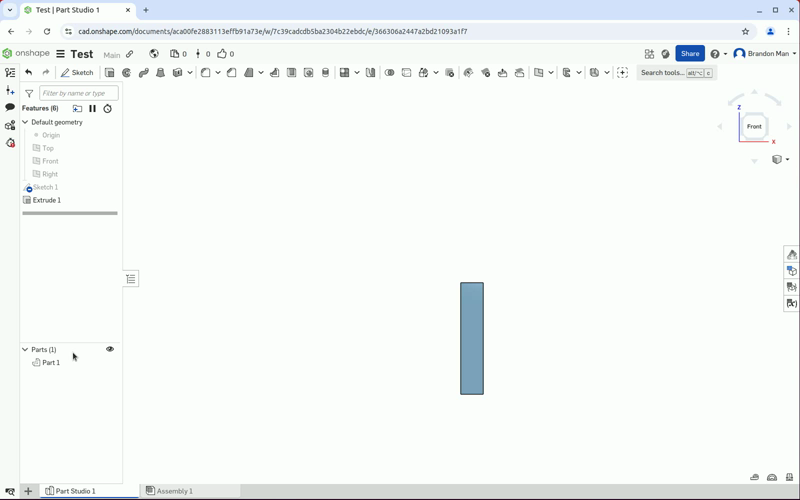
key(y)
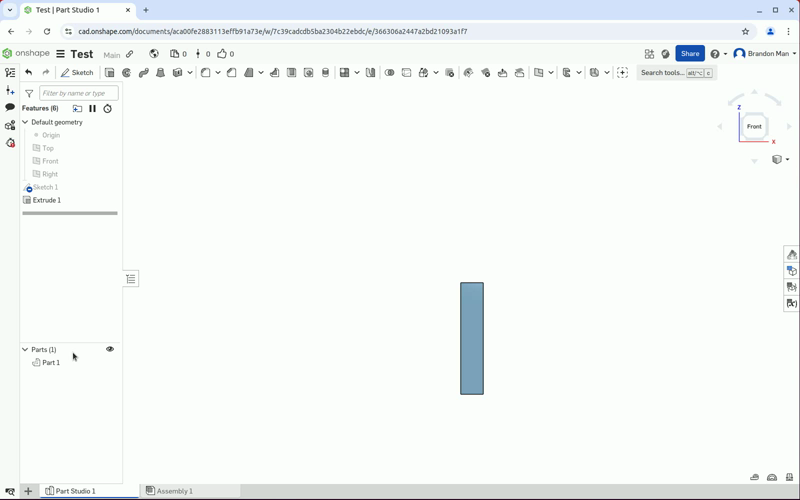
key(shift+p)
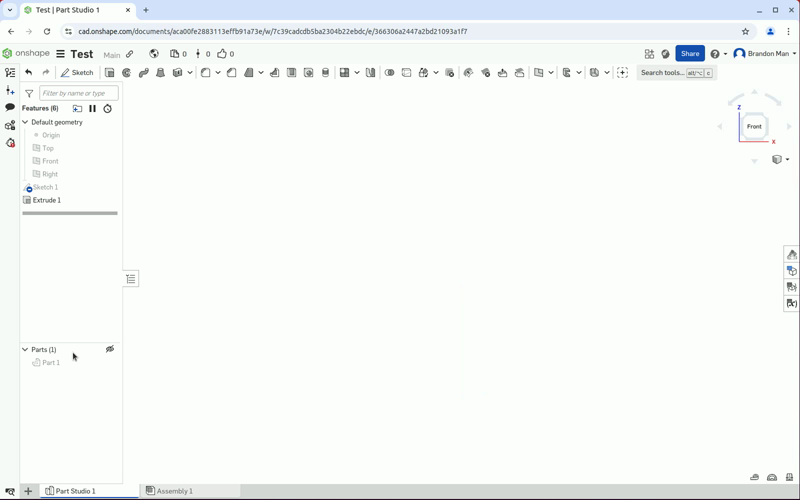
key(space)
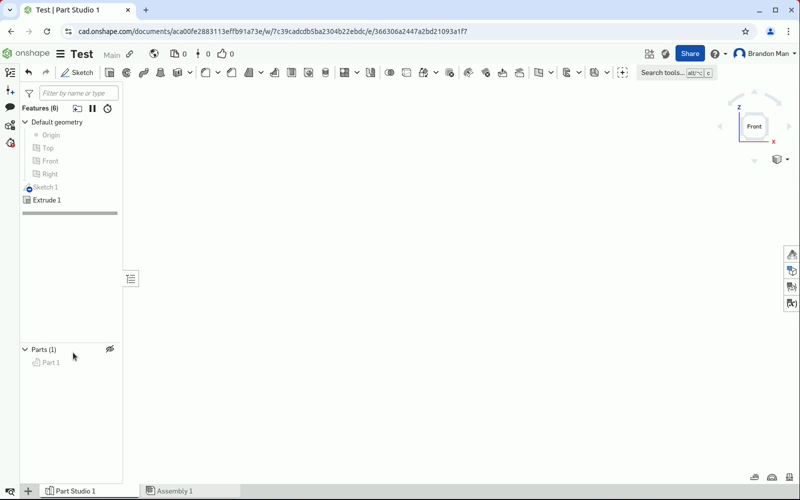
key_down(shift)
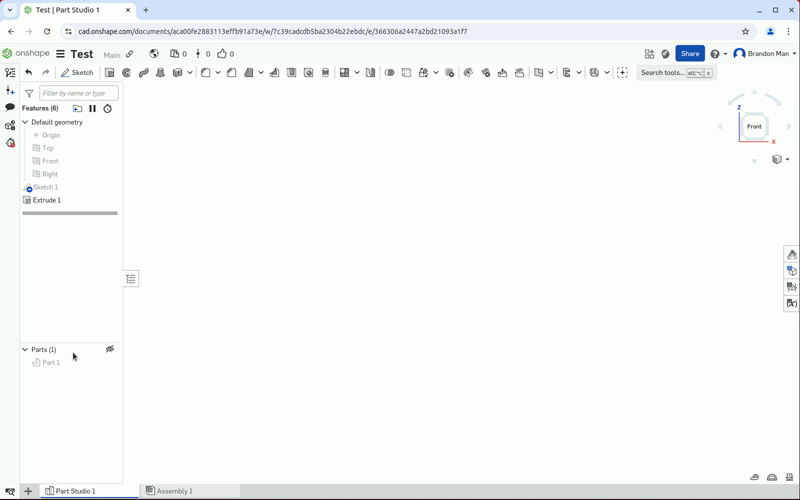
key(down)
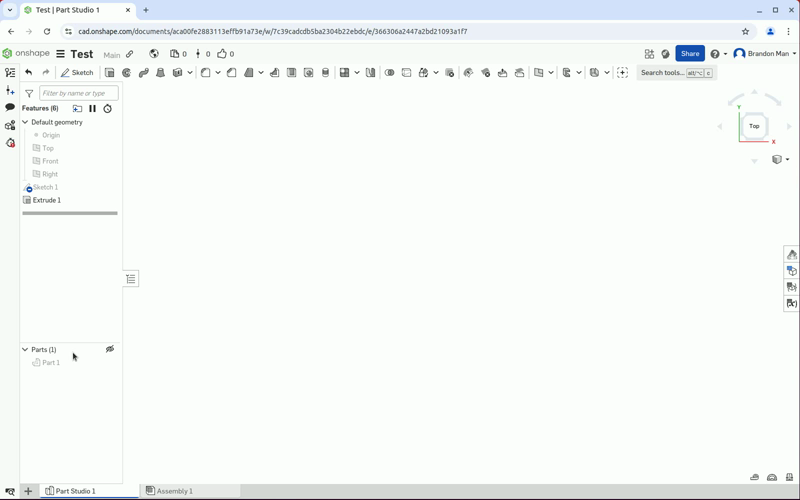
key_up(shift)
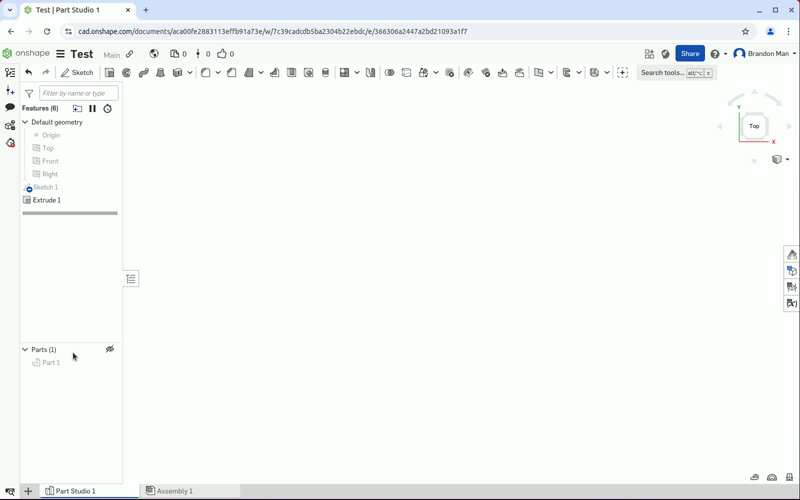
mouse_move(73, 352)
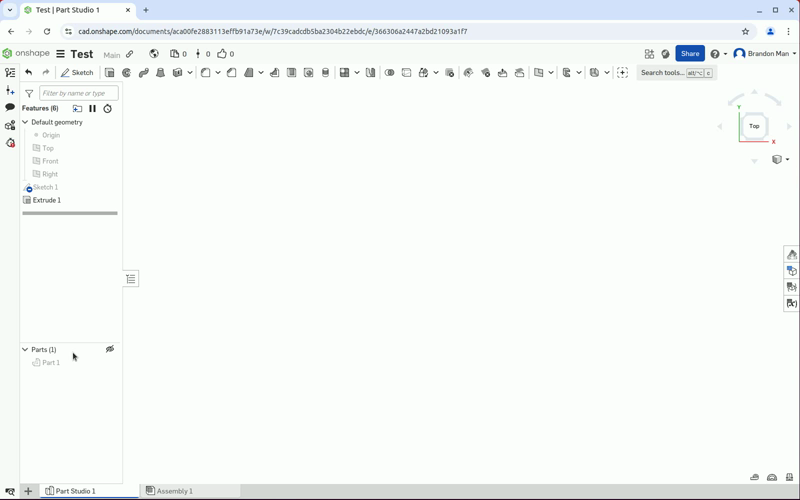
key(shift+y)
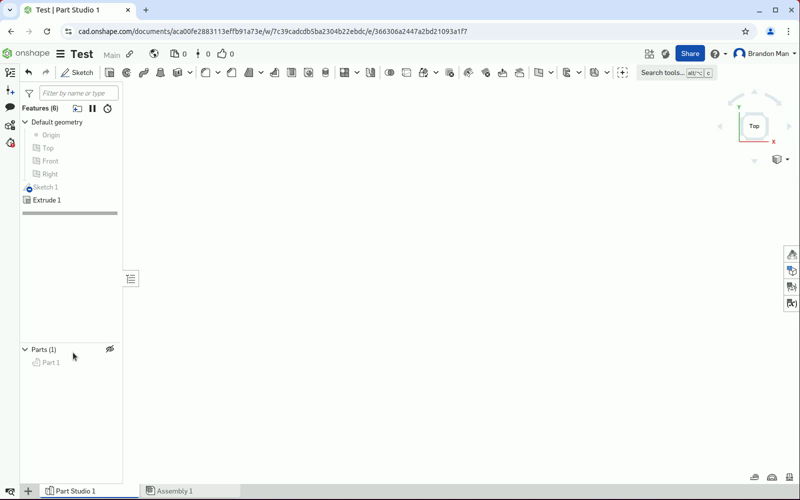
key(shift+s)
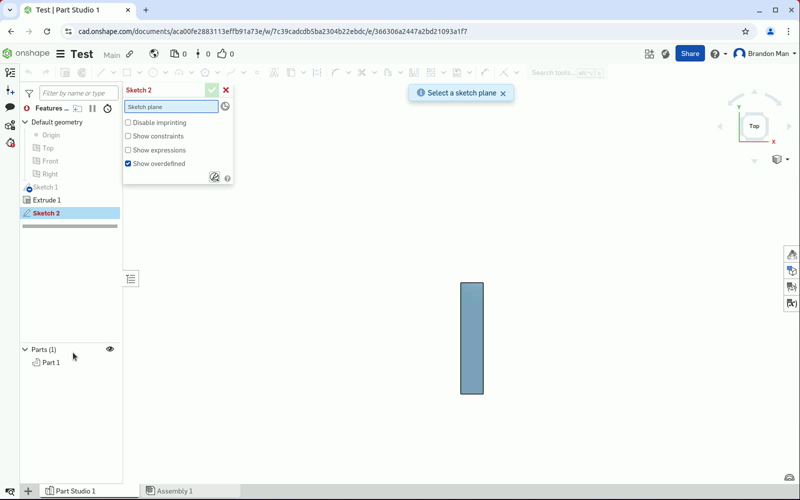
mouse_move(73, 150)
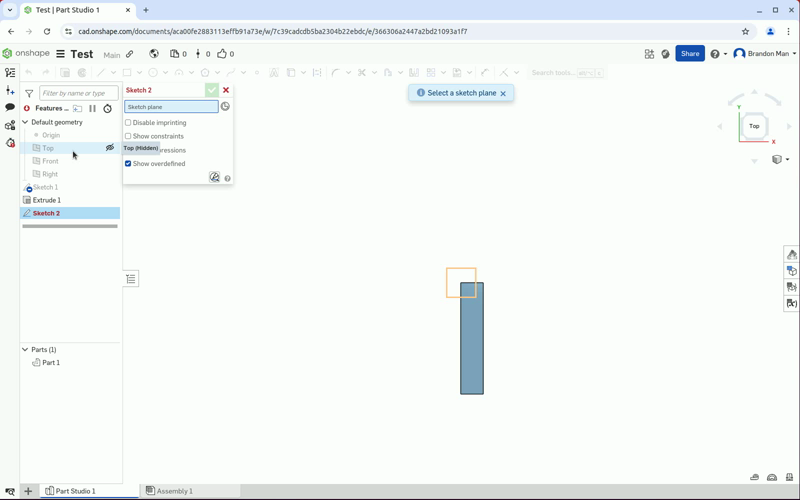
click(73, 150)
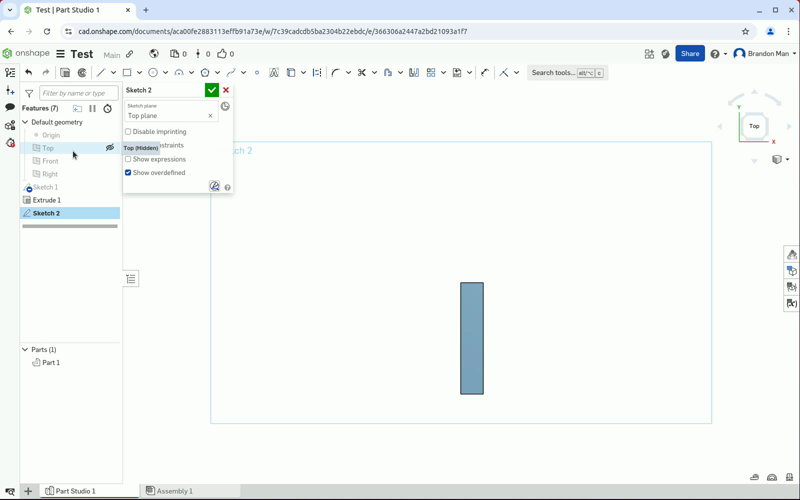
mouse_move(73, 352)
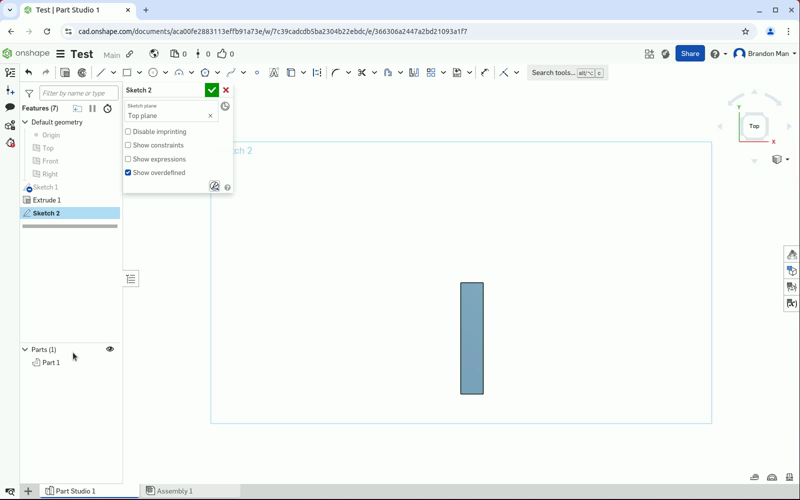
key(y)
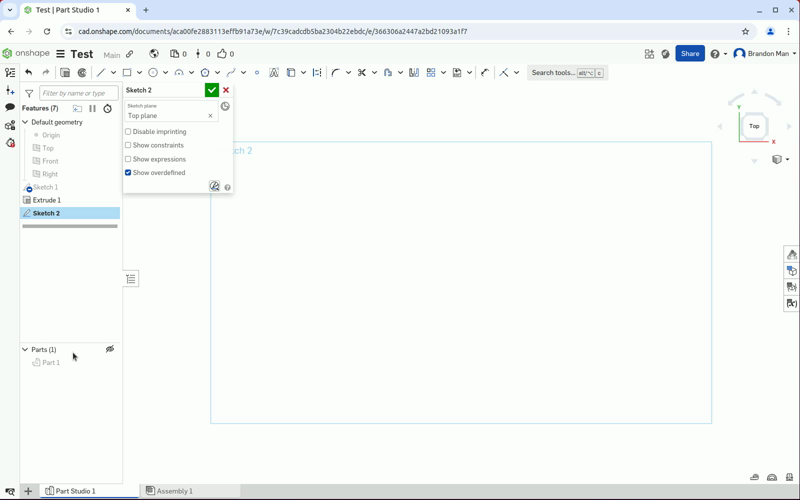
key(l)
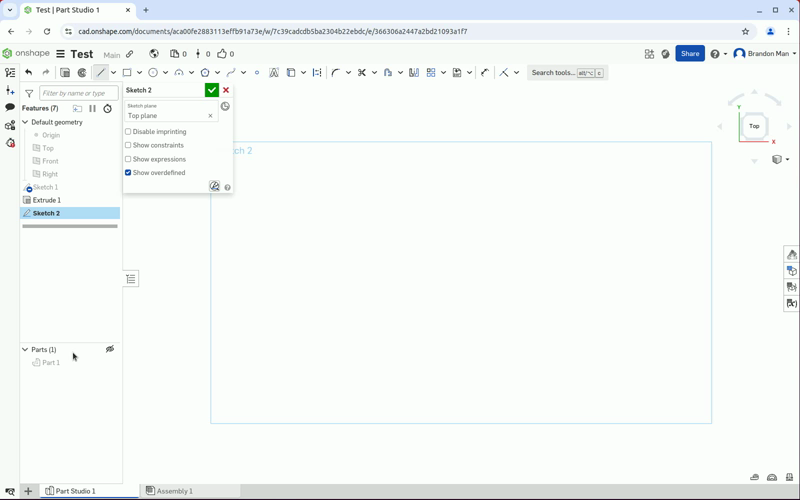
key_down(shift)
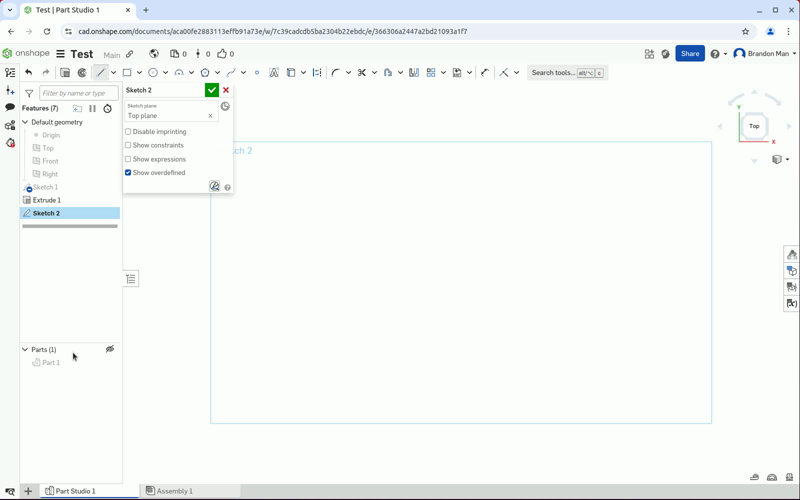
mouse_move(483, 372)
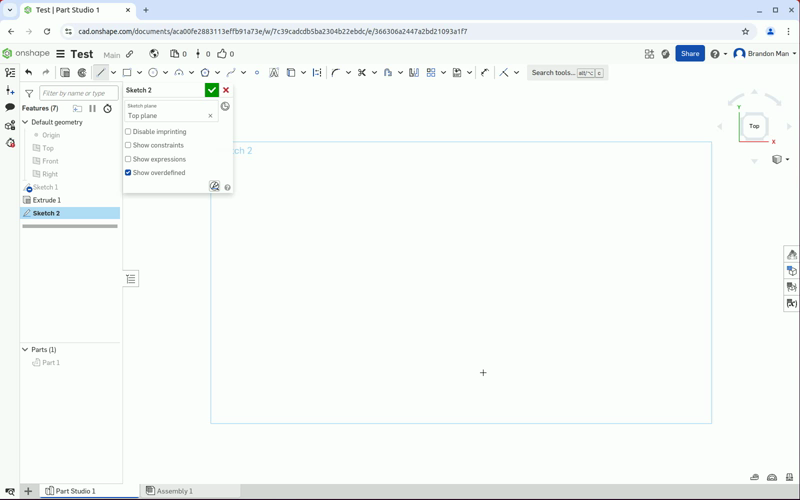
click(483, 372)
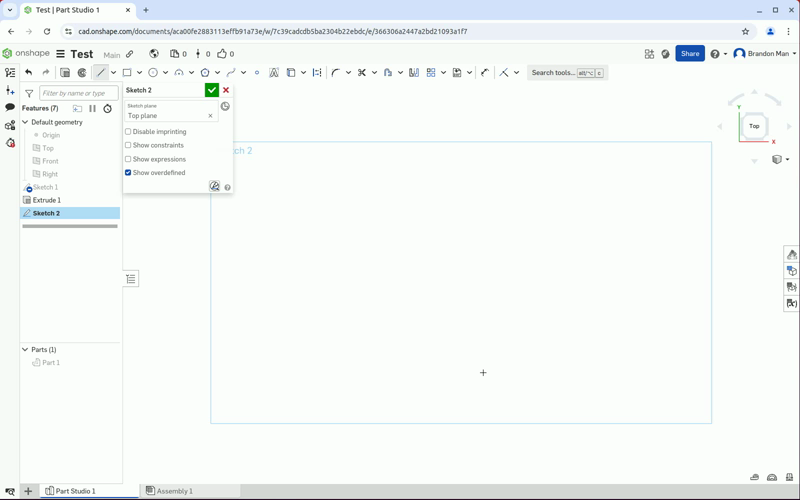
key_up(shift)
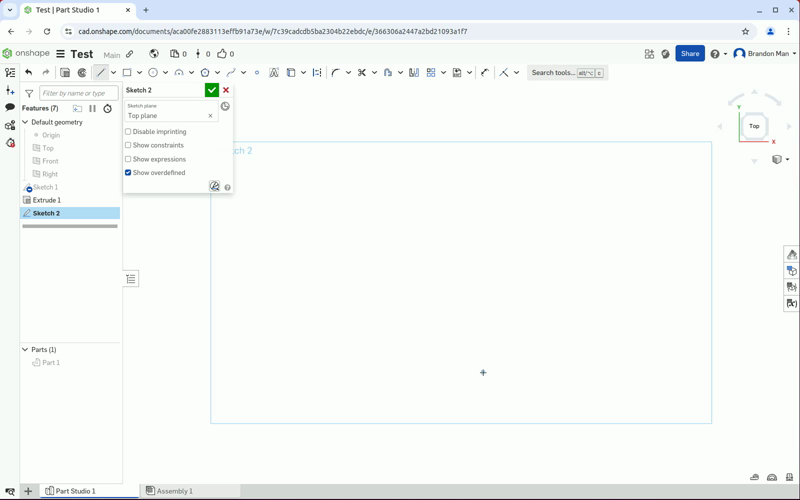
key_down(shift)
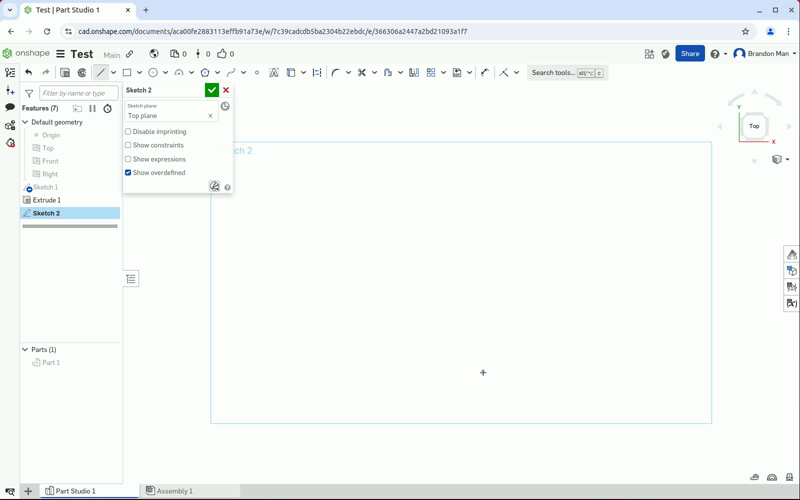
mouse_move(572, 372)
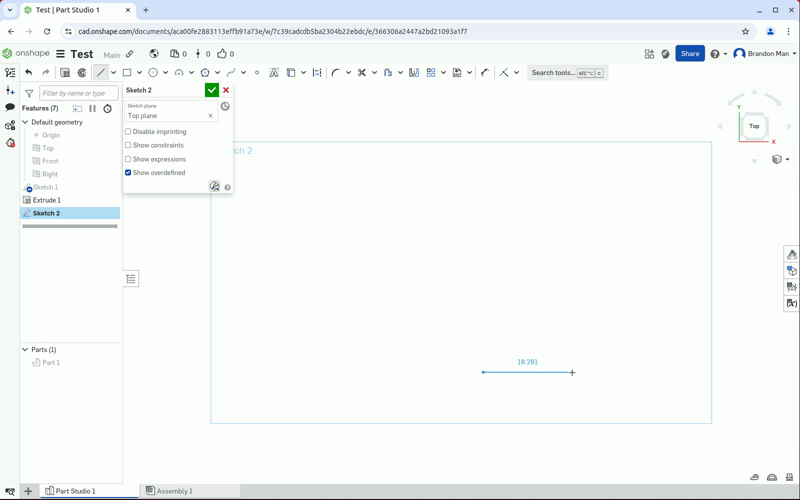
click(572, 372)
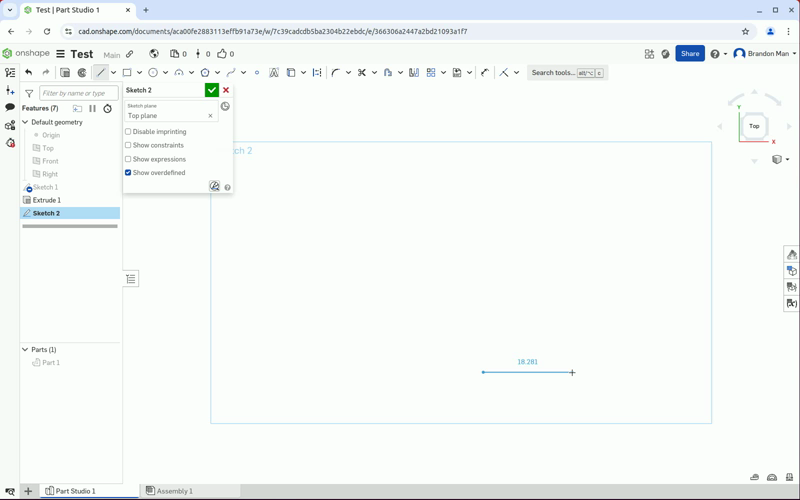
key_up(shift)
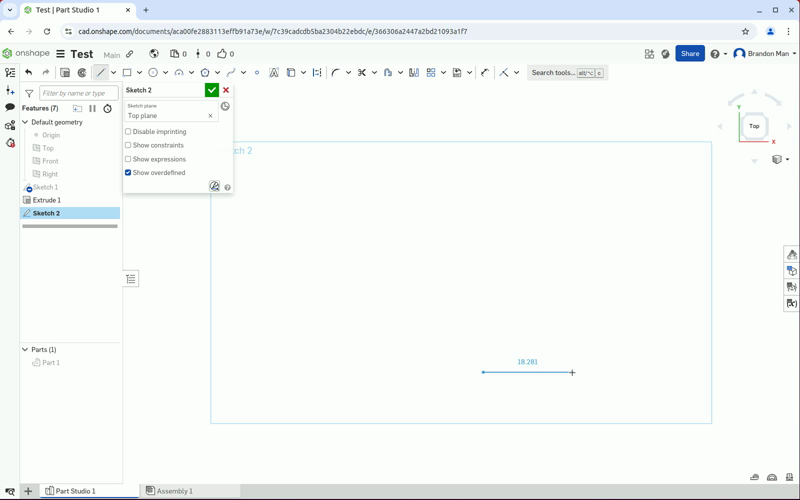
key_down(shift)
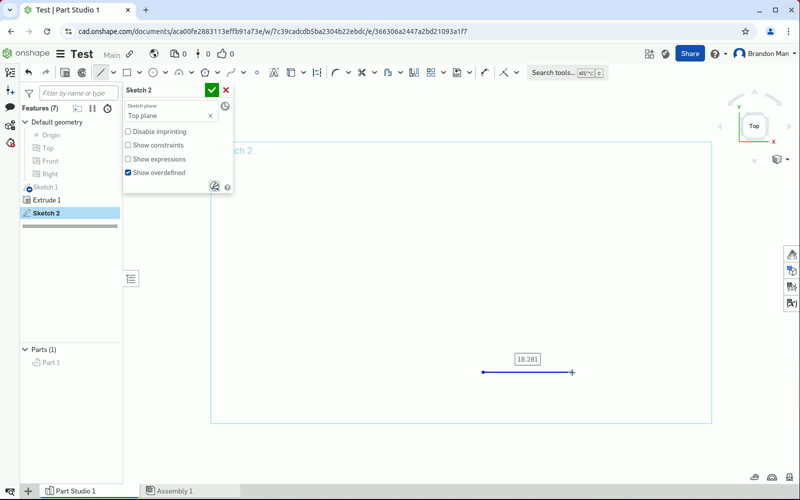
mouse_move(572, 282)
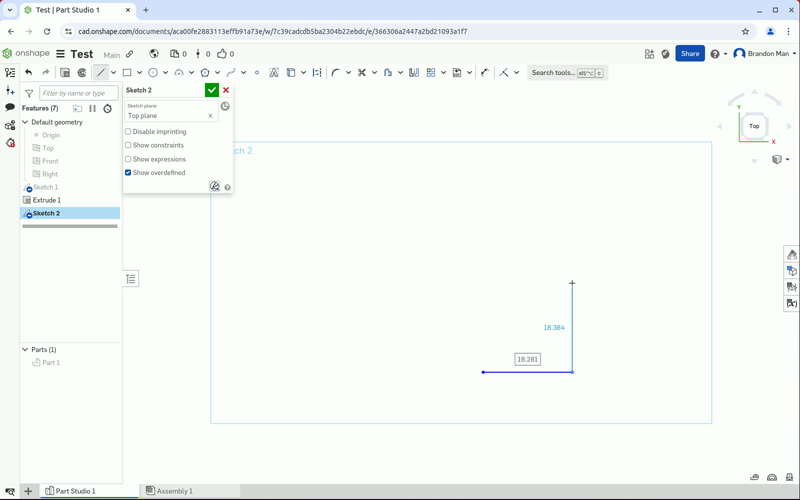
click(572, 282)
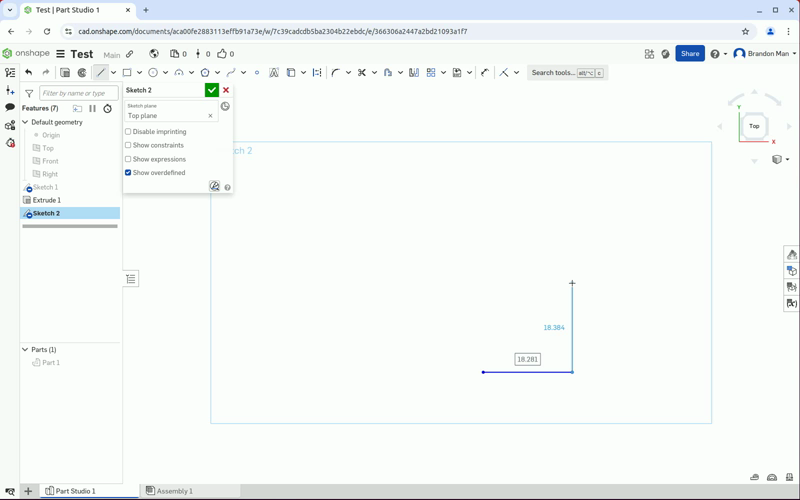
key_up(shift)
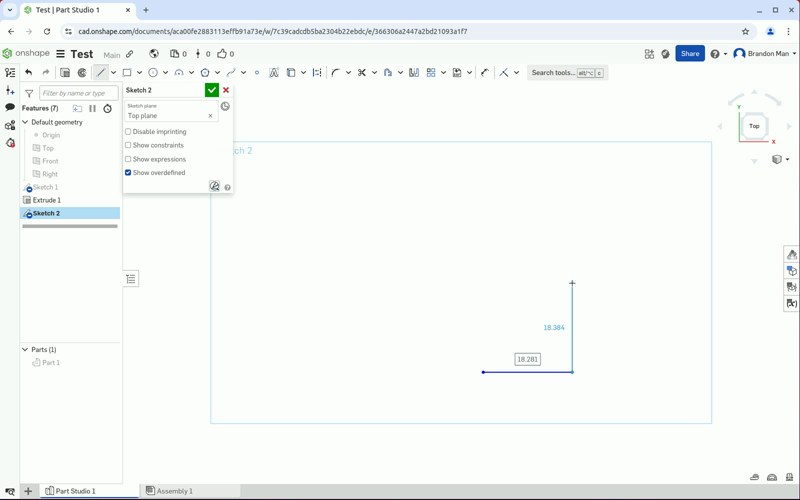
key_down(shift)
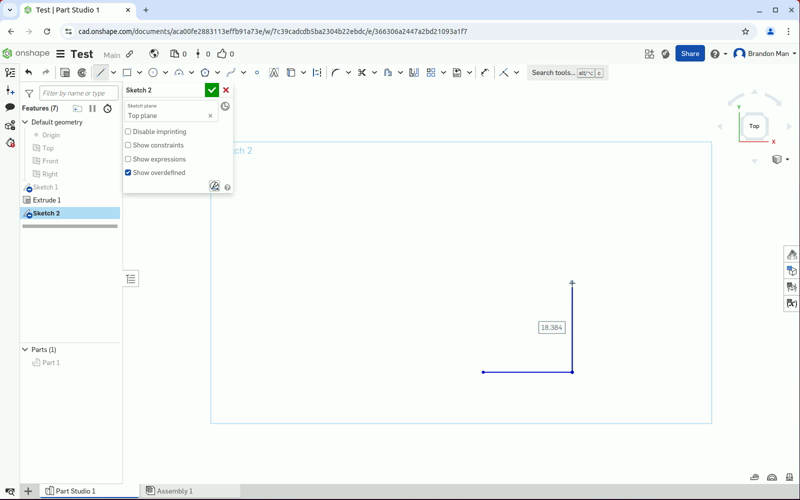
mouse_move(483, 282)
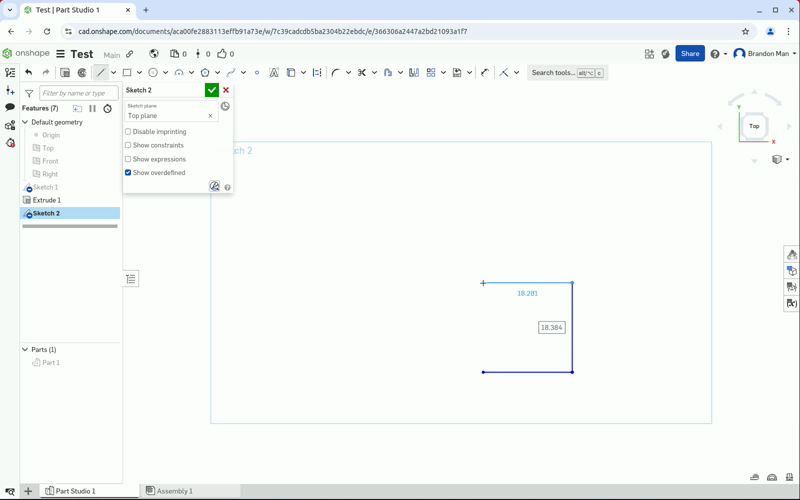
click(483, 282)
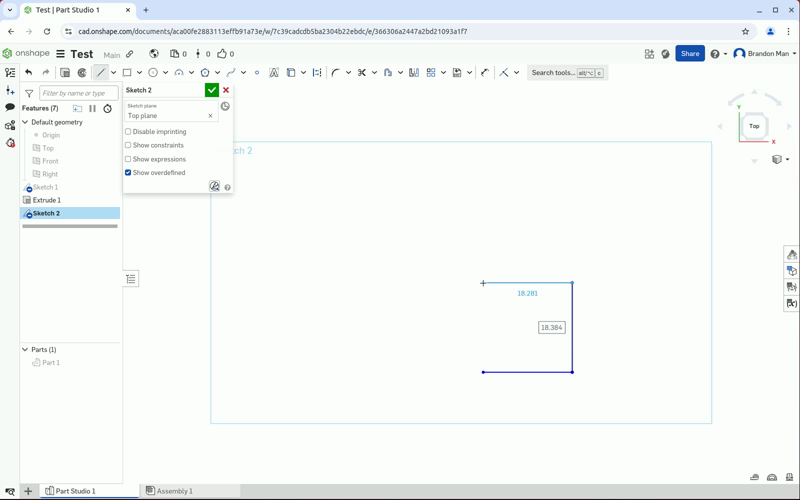
key_up(shift)
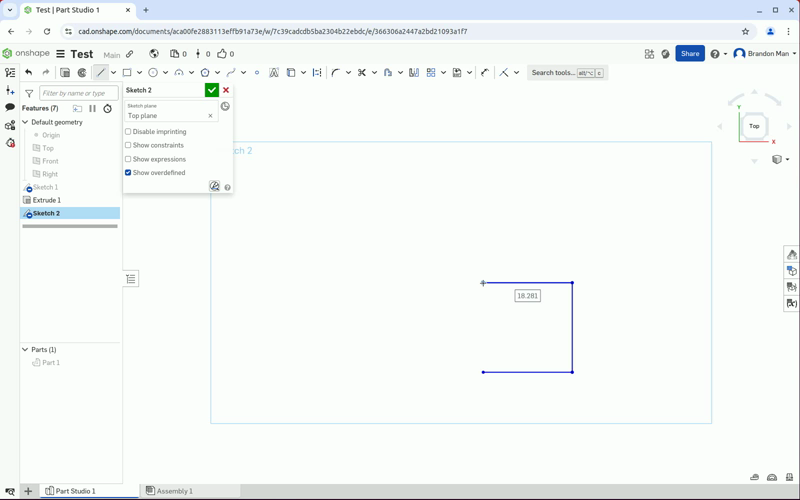
key_down(shift)
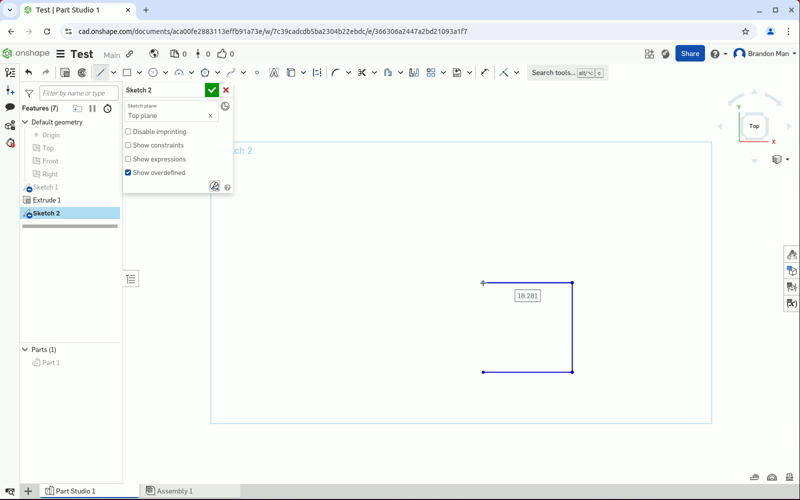
mouse_move(483, 372)
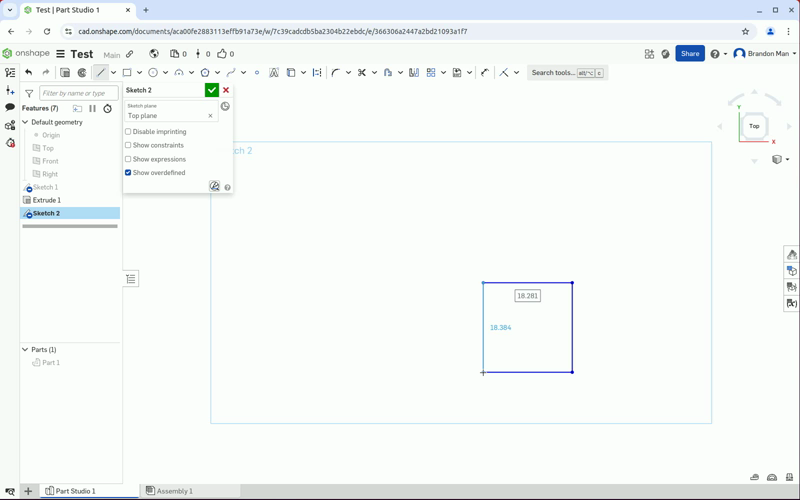
key_up(shift)
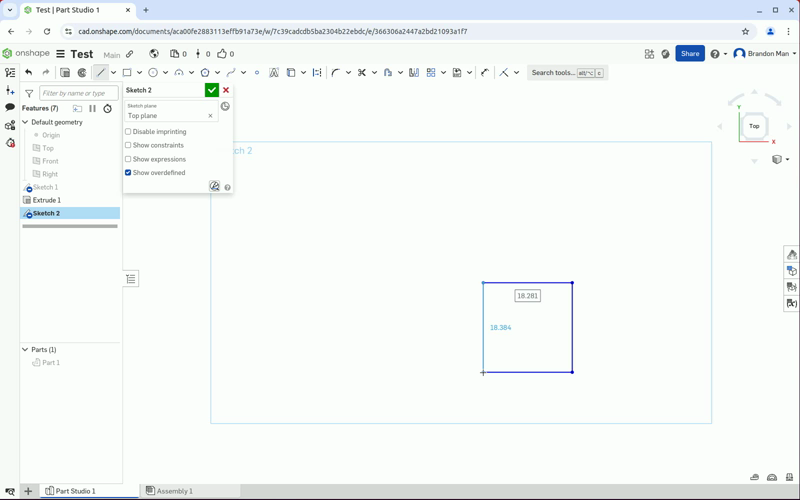
click(483, 372)
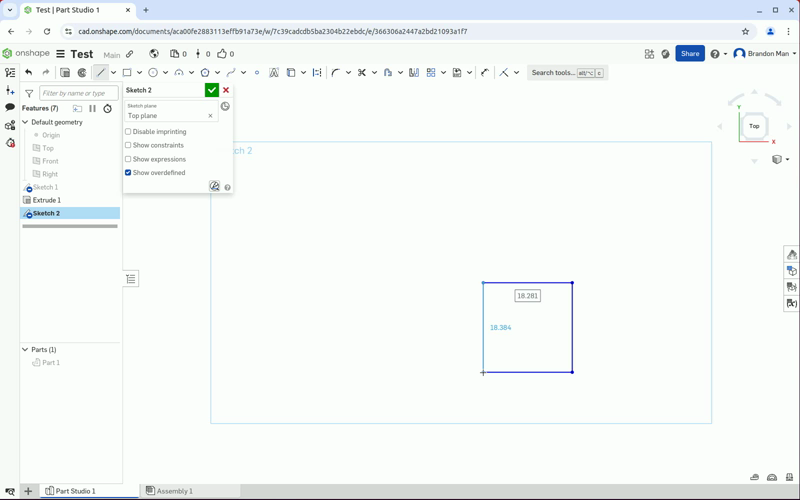
key(esc)
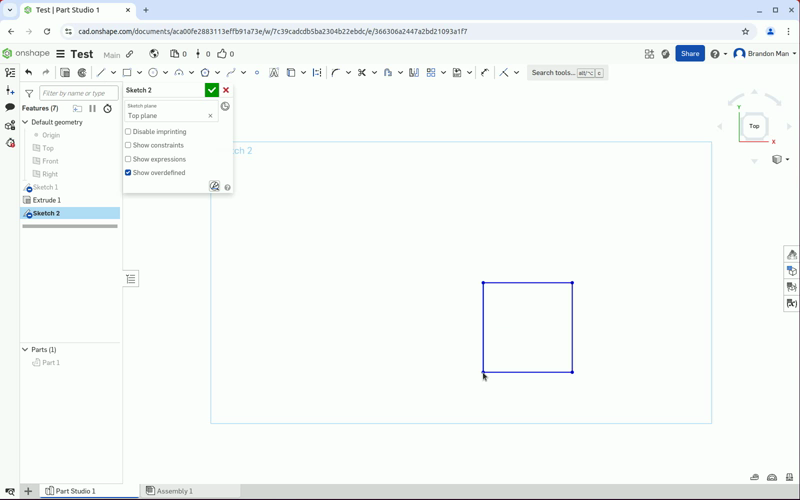
mouse_move(504, 325)
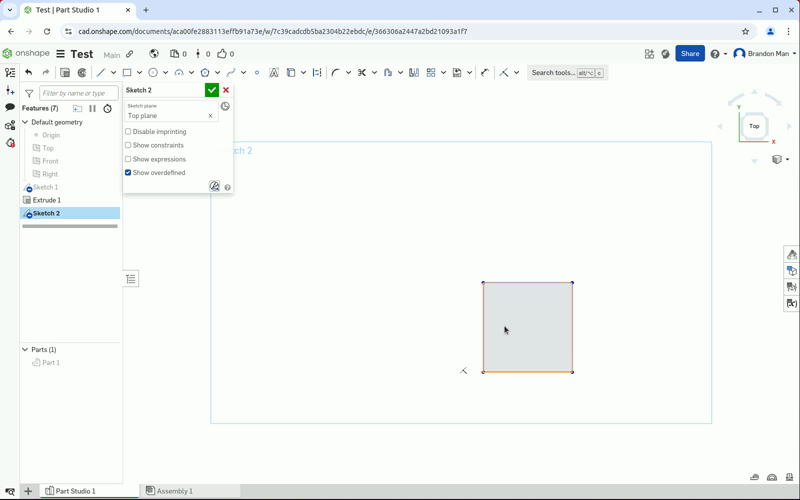
click(504, 325)
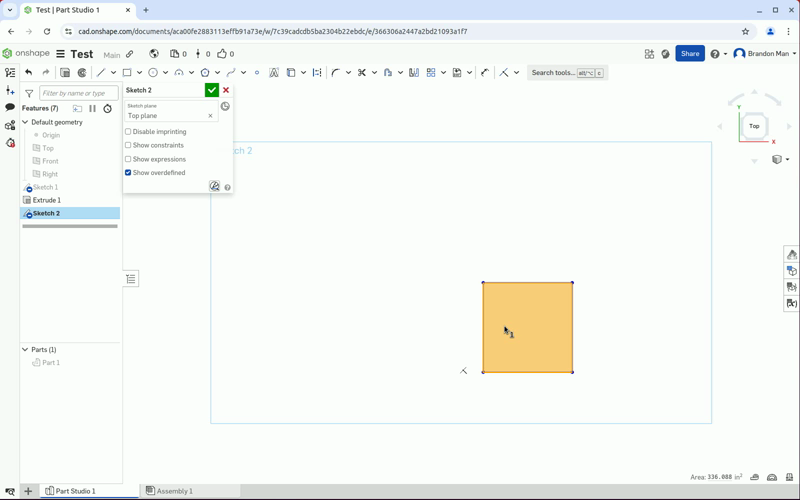
mouse_move(73, 352)
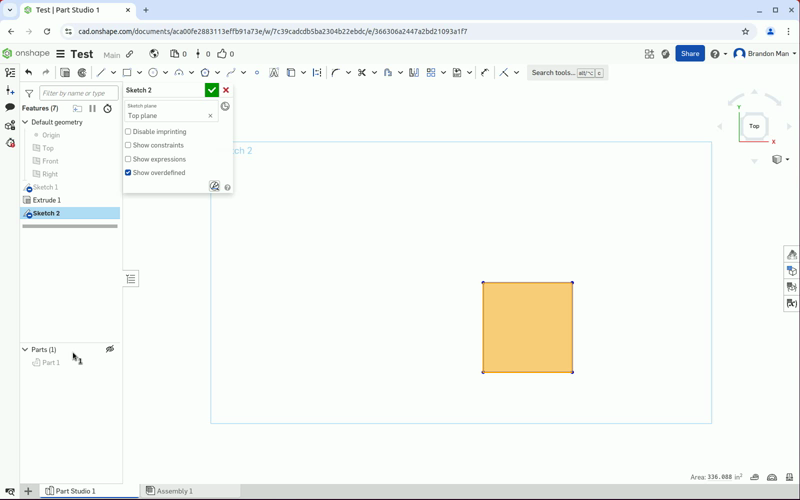
key(shift+y)
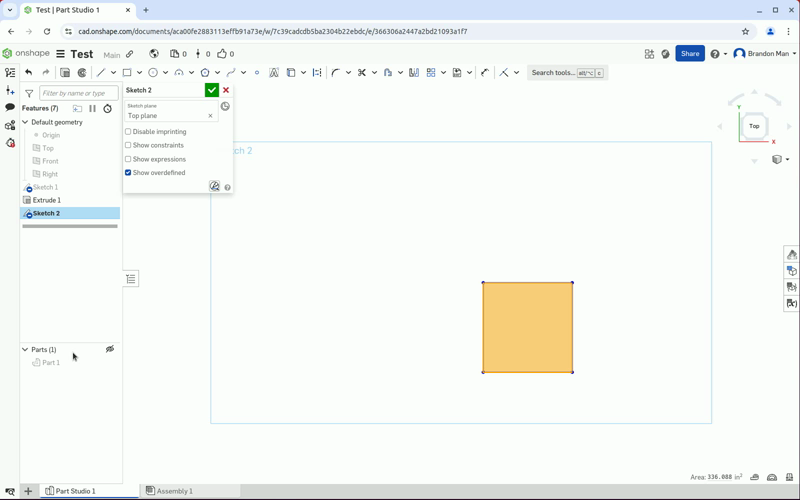
key(shift+e)
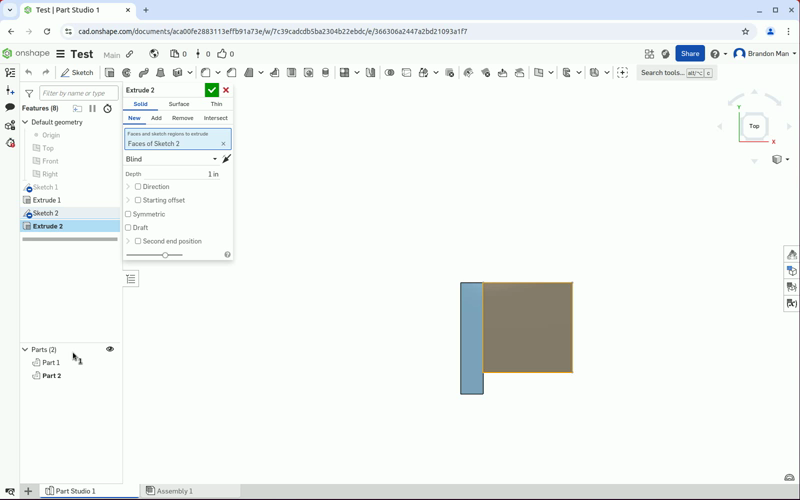
mouse_move(143, 106)
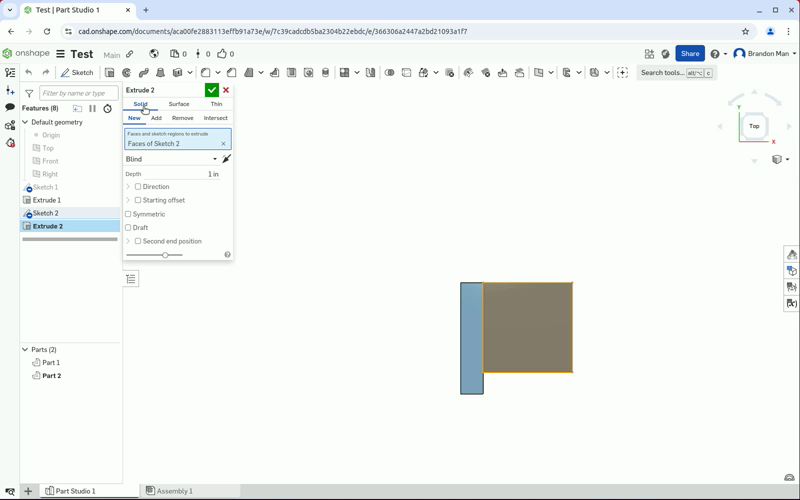
click(143, 106)
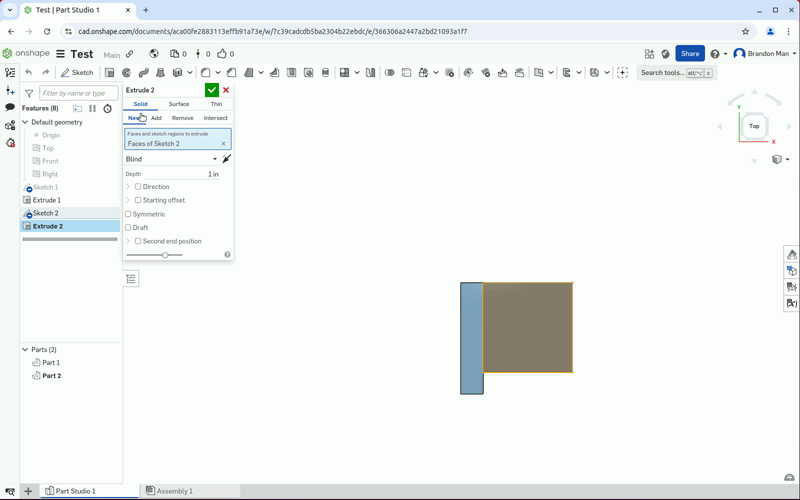
mouse_move(137, 120)
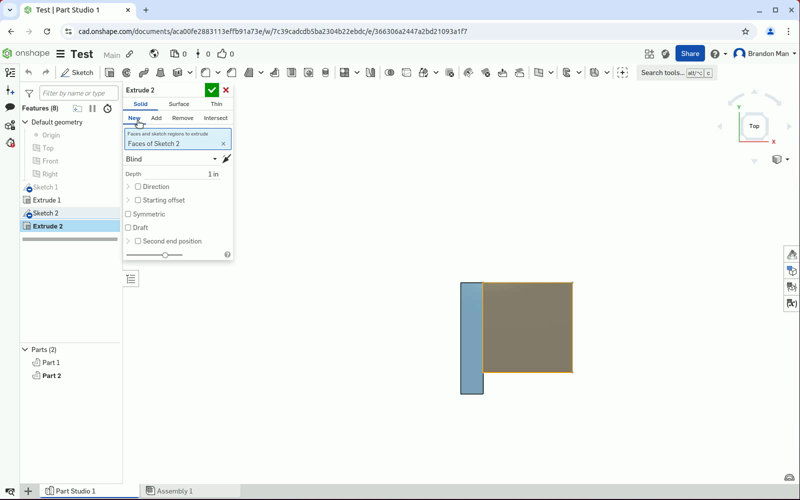
click(137, 120)
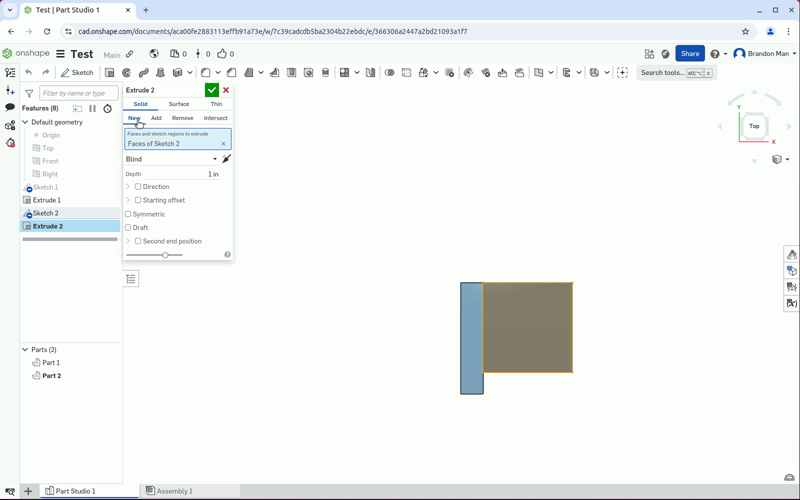
key(tab, 4)
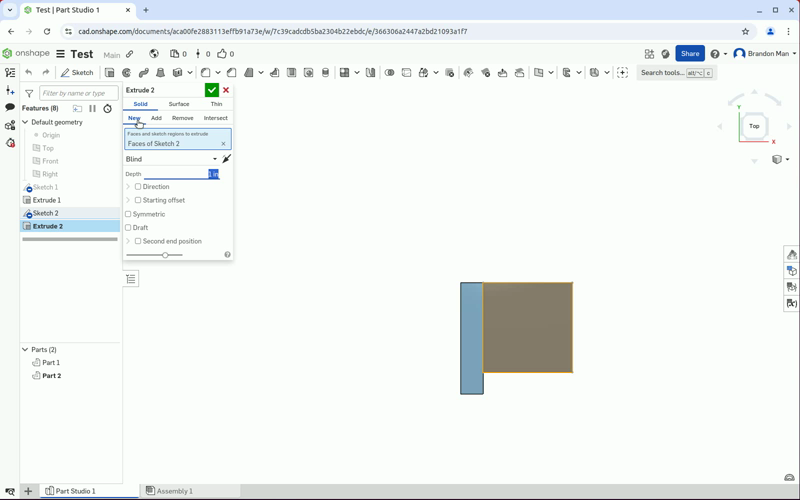
text(4.574)
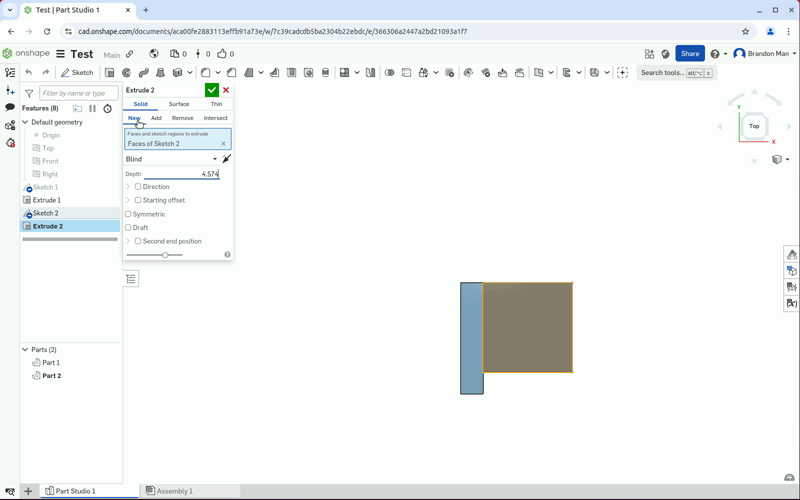
key(enter)
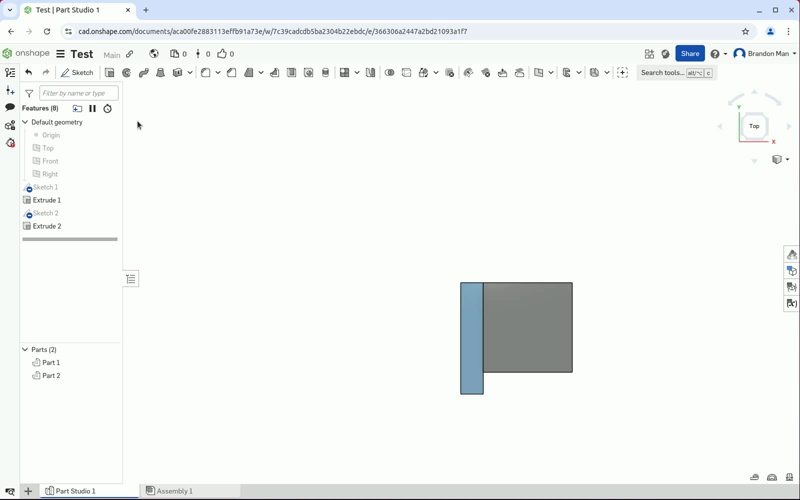
key(shift+h)
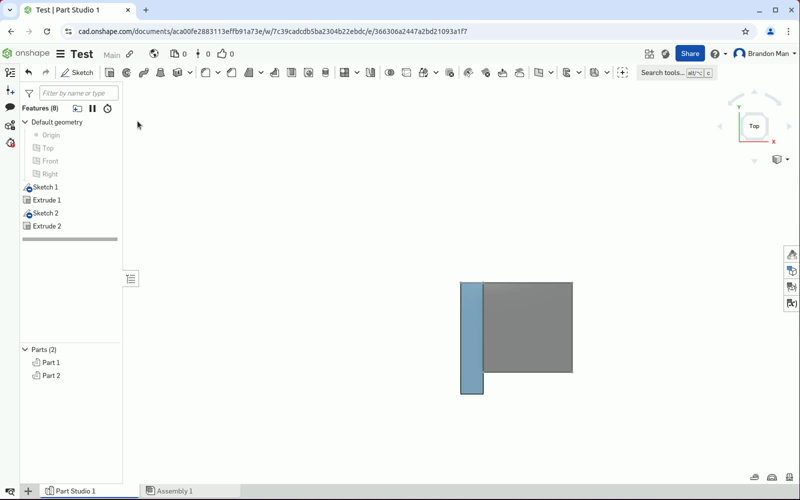
key(shift+h)
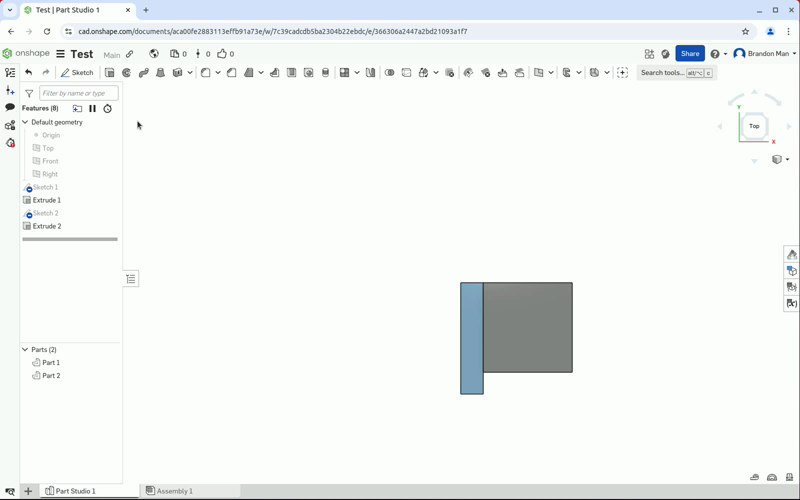
mouse_move(73, 189)
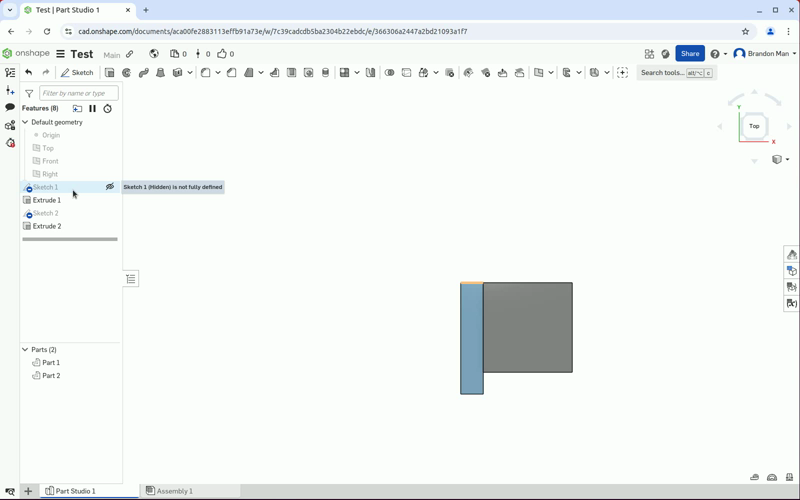
click(73, 189)
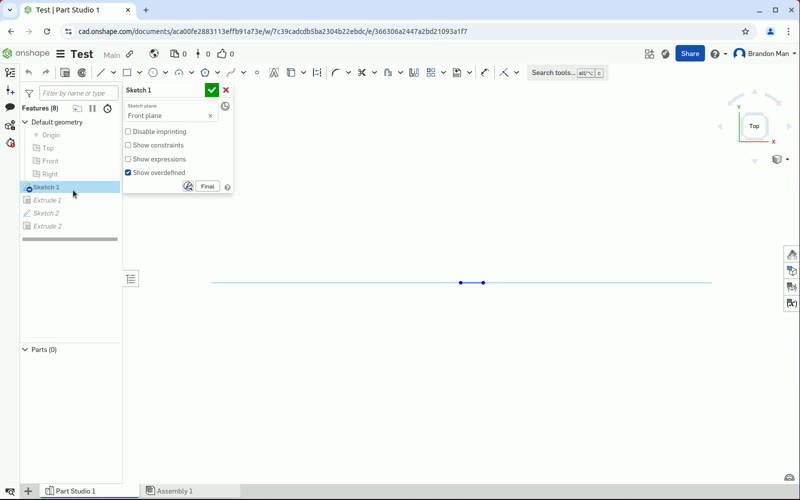
mouse_move(229, 92)
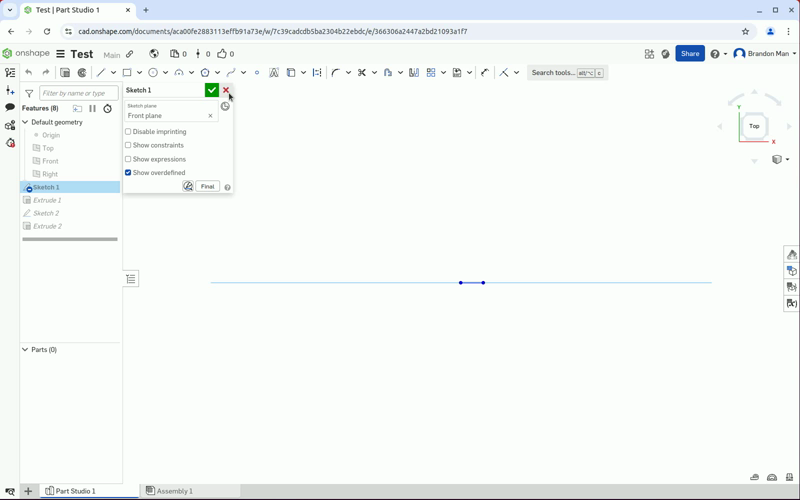
click(229, 92)
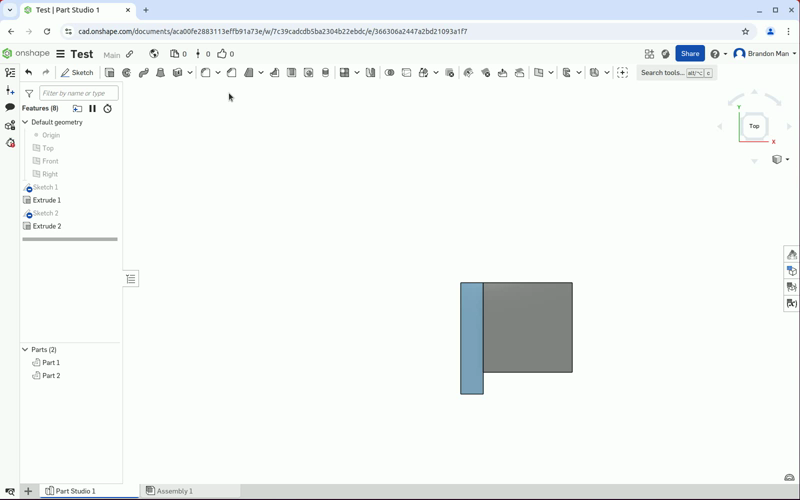
mouse_move(73, 352)
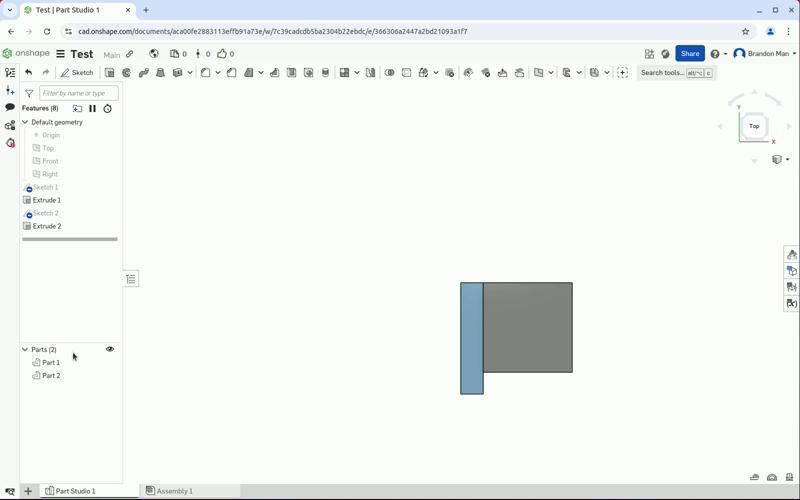
key(y)
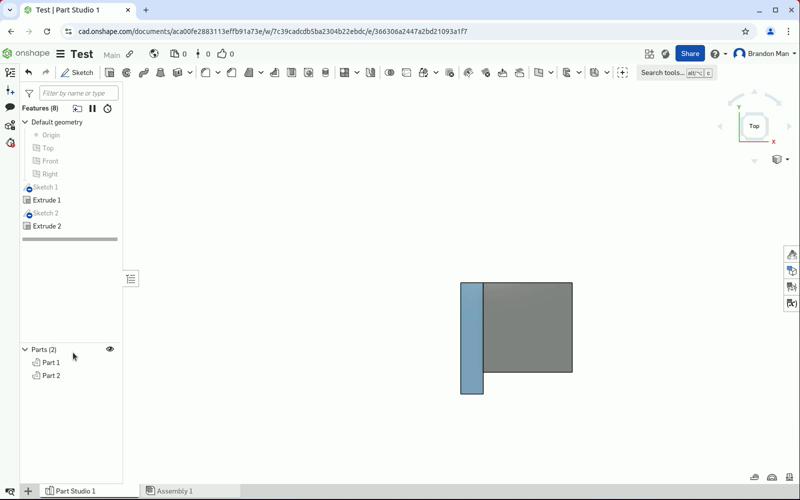
key(shift+p)
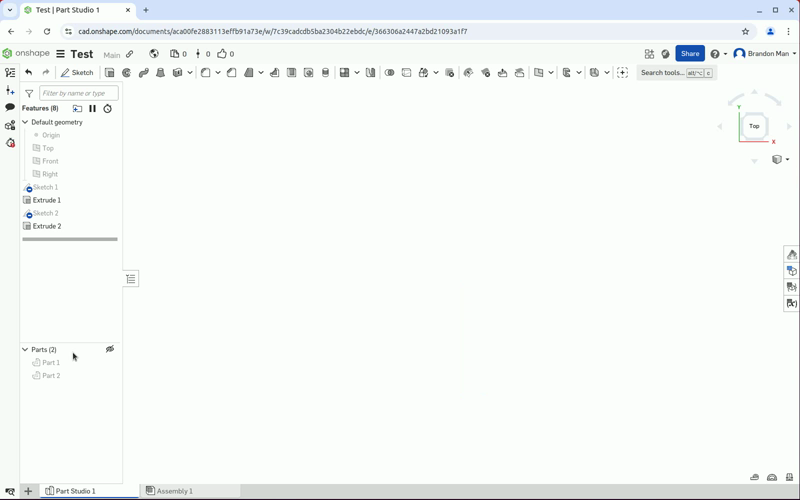
key(space)
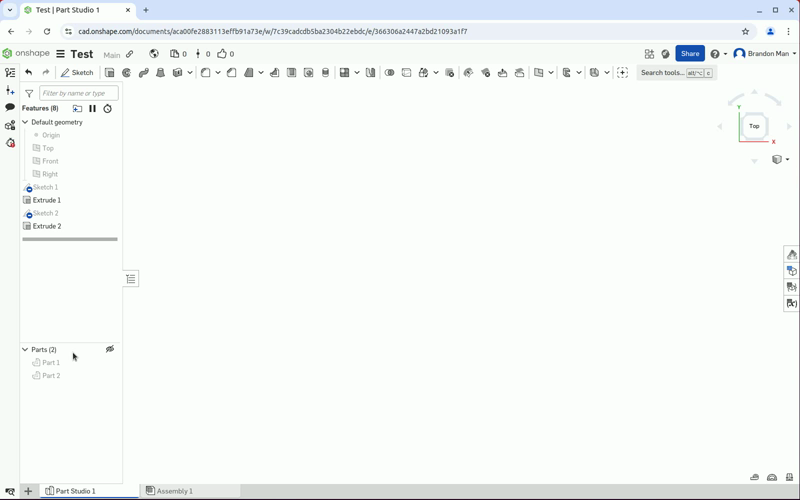
key_down(shift)
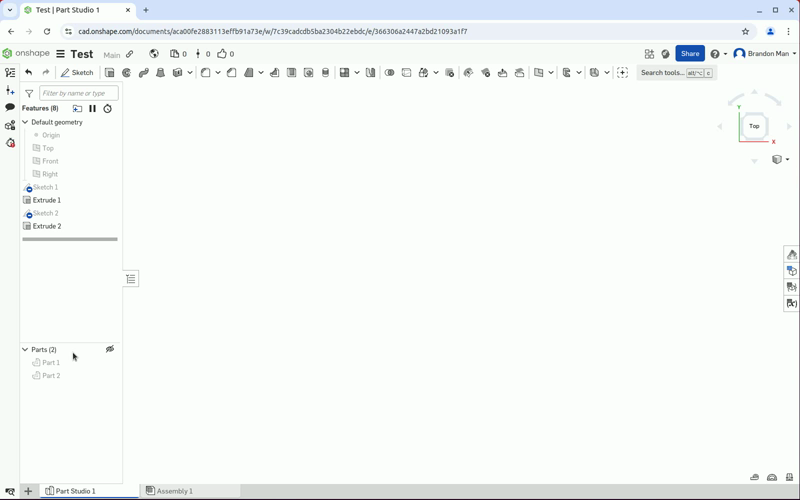
key(up)
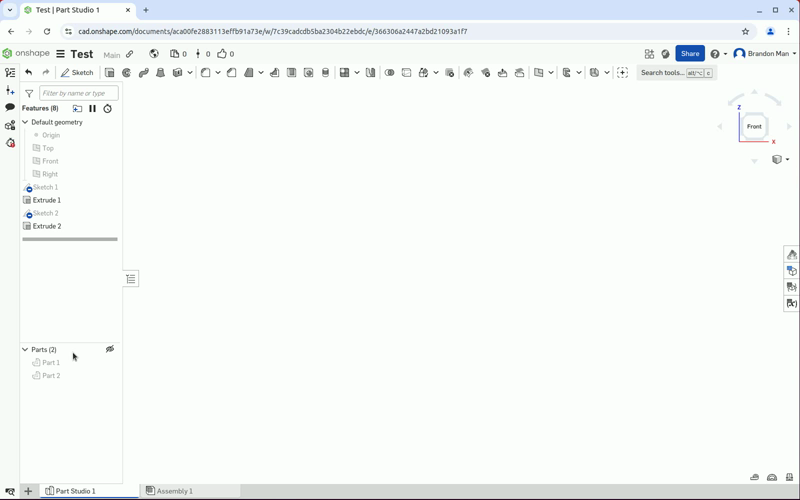
key_up(shift)
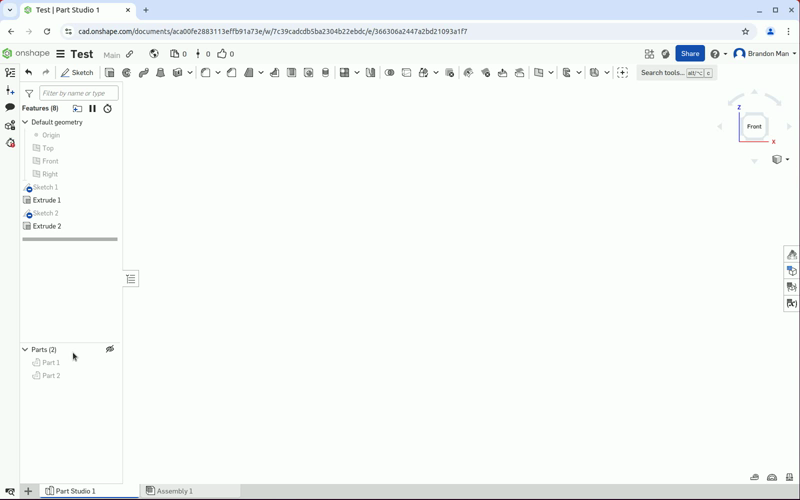
mouse_move(73, 352)
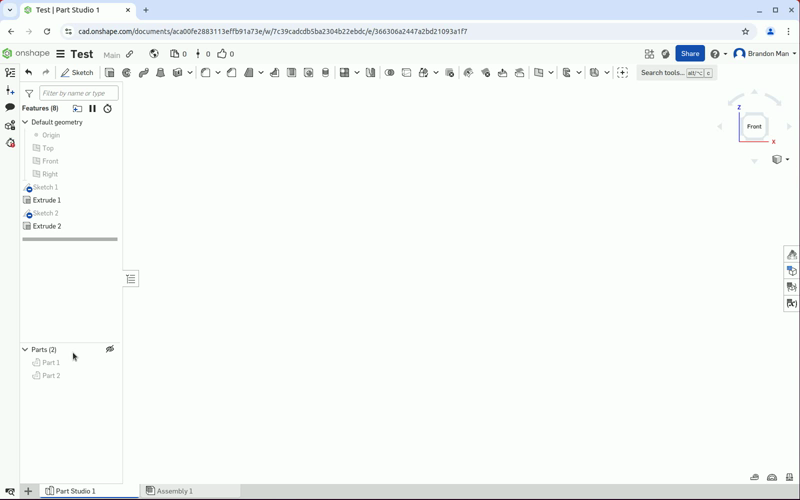
key(shift+y)
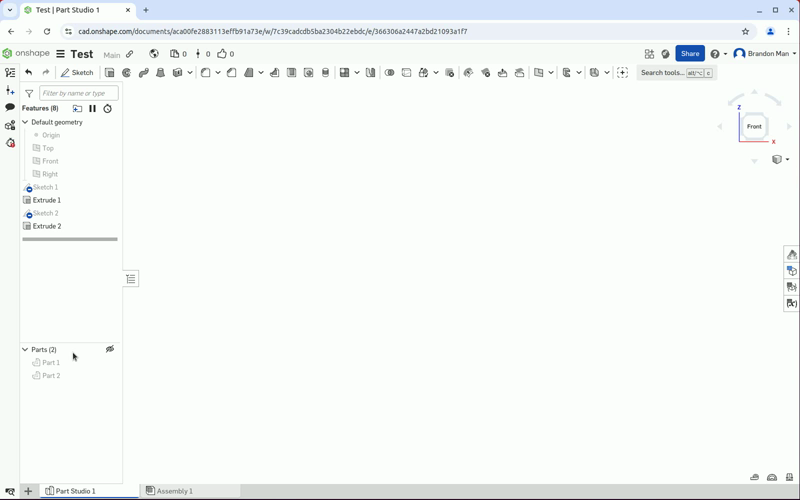
key(shift+s)
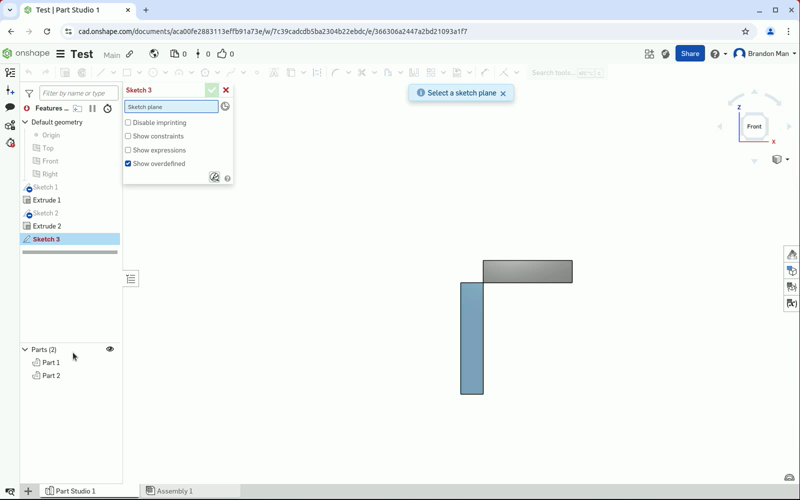
mouse_move(73, 163)
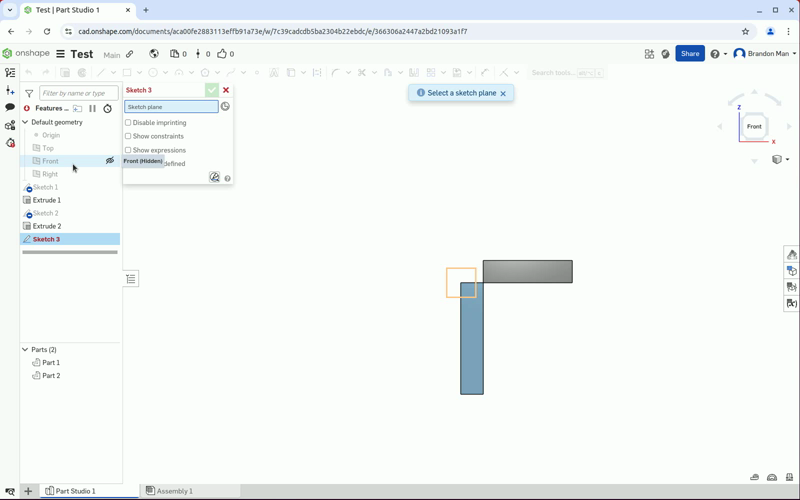
click(73, 163)
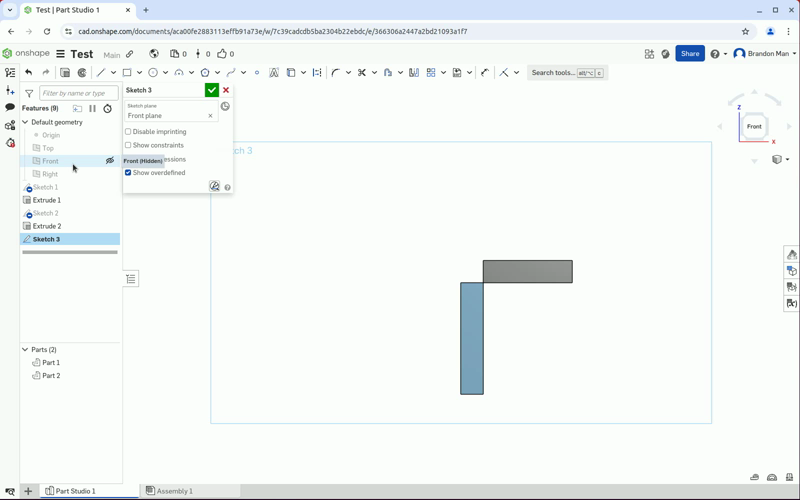
mouse_move(73, 352)
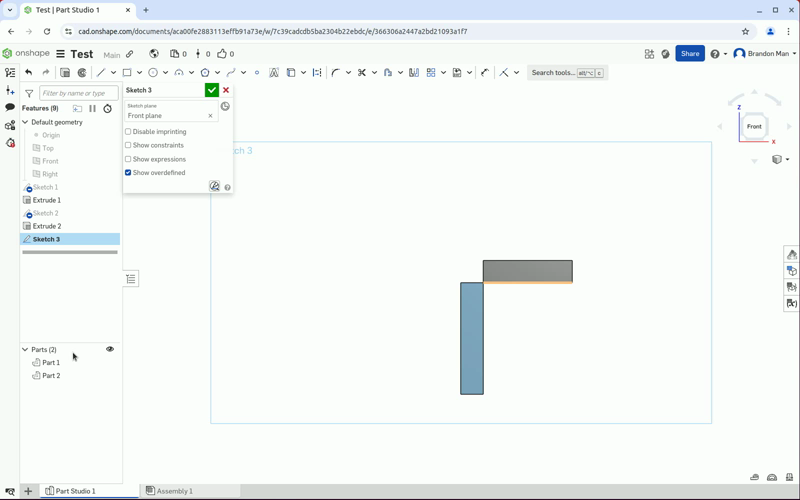
key(y)
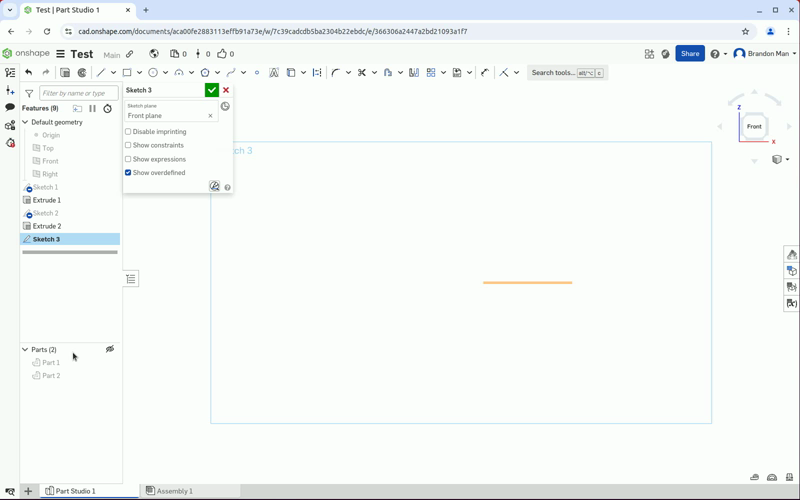
key(l)
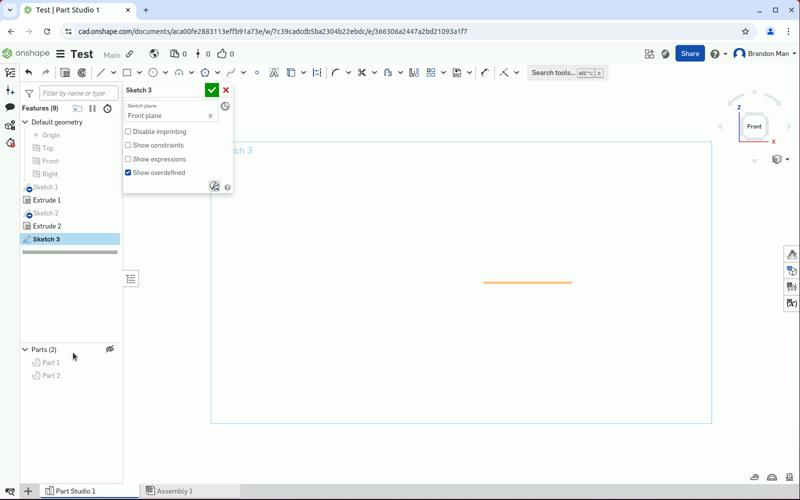
key_down(shift)
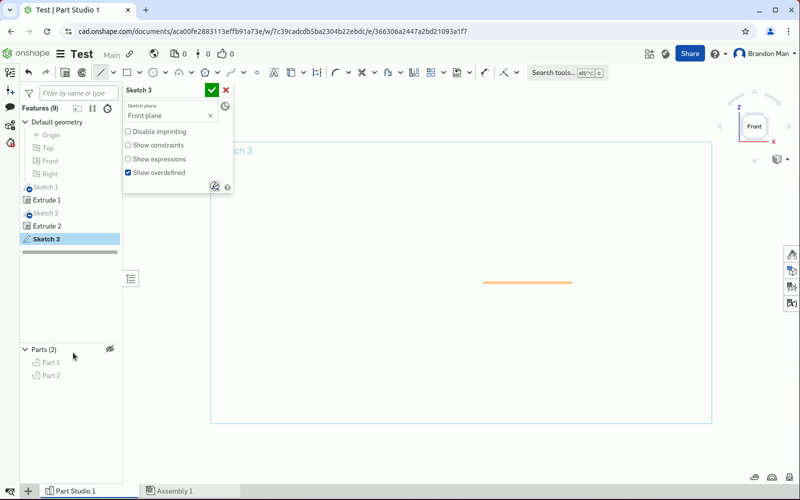
mouse_move(460, 282)
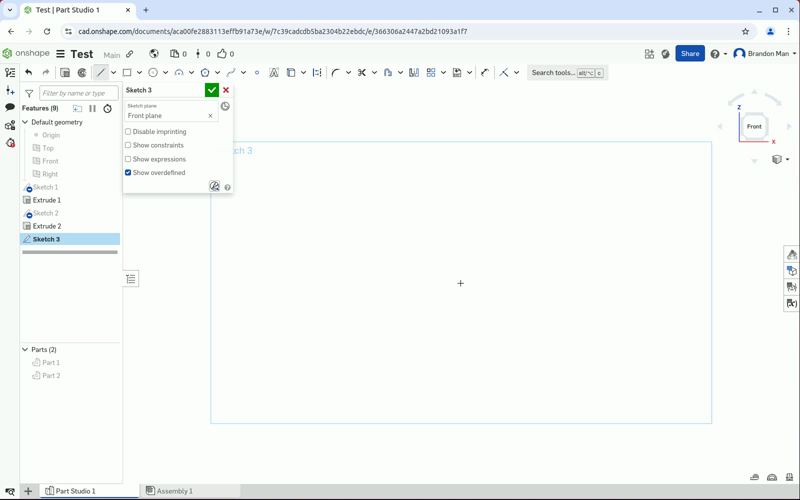
click(460, 282)
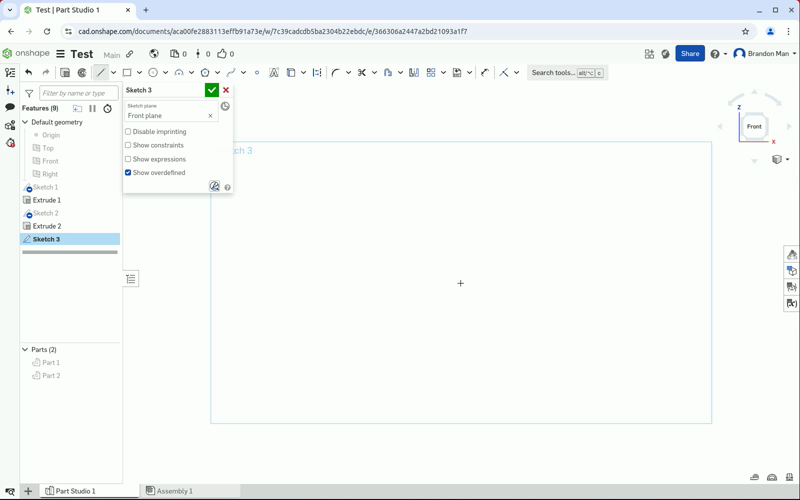
key_up(shift)
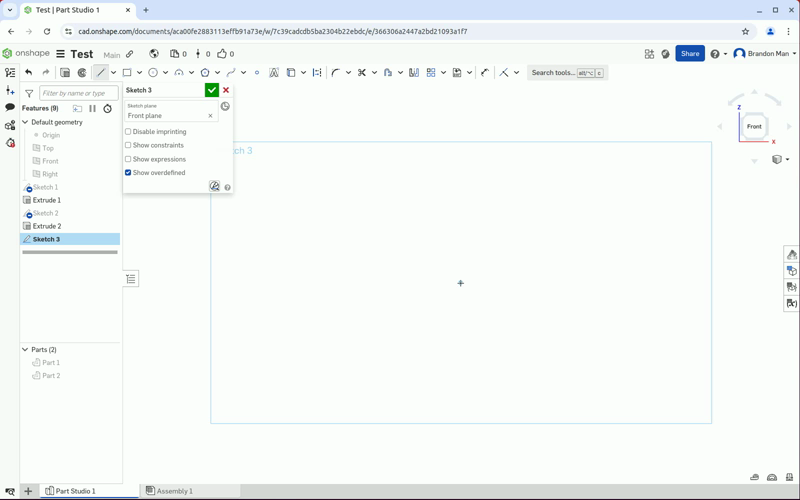
key_down(shift)
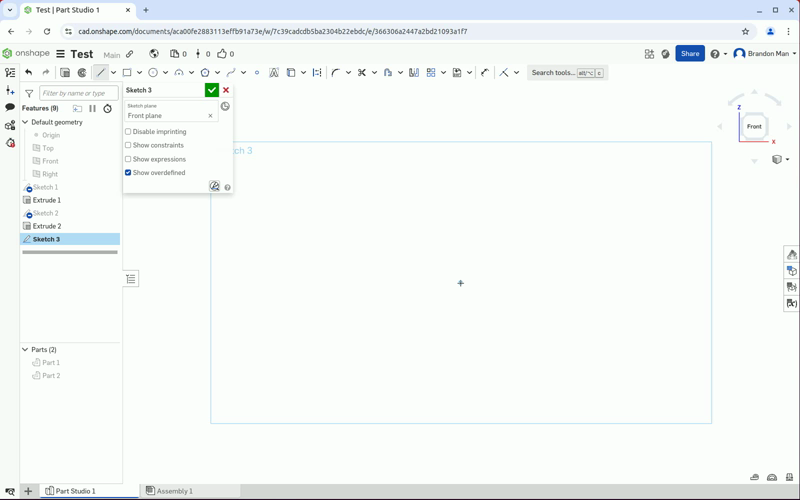
mouse_move(490, 282)
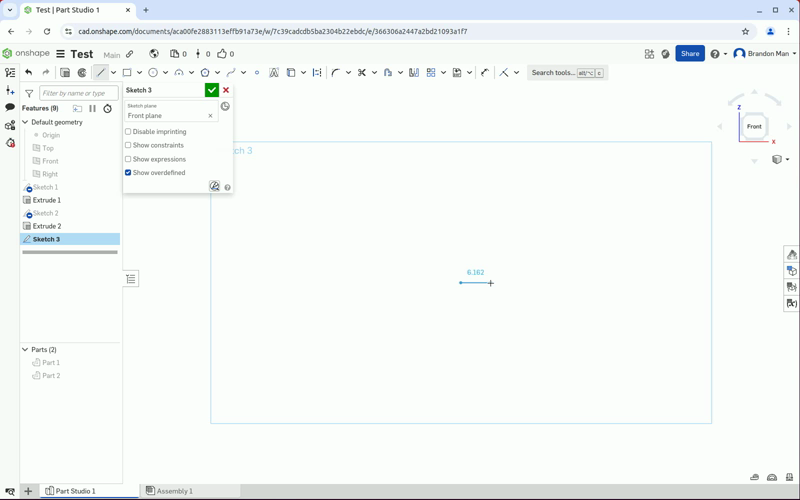
mouse_move(483, 282)
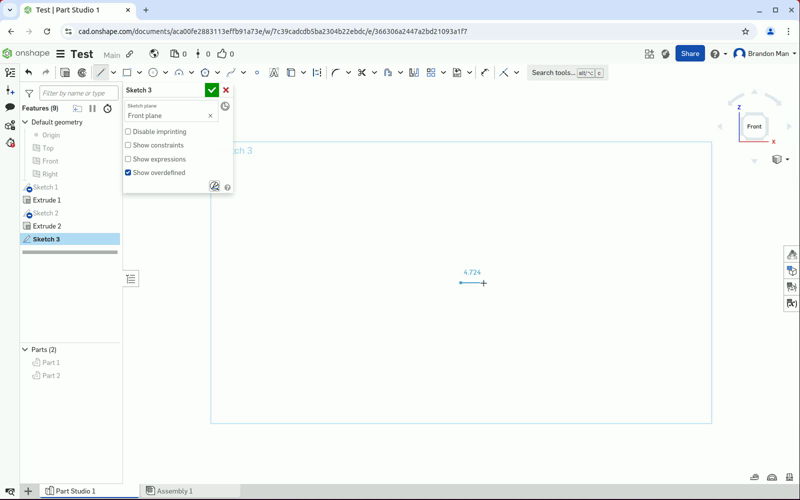
click(483, 282)
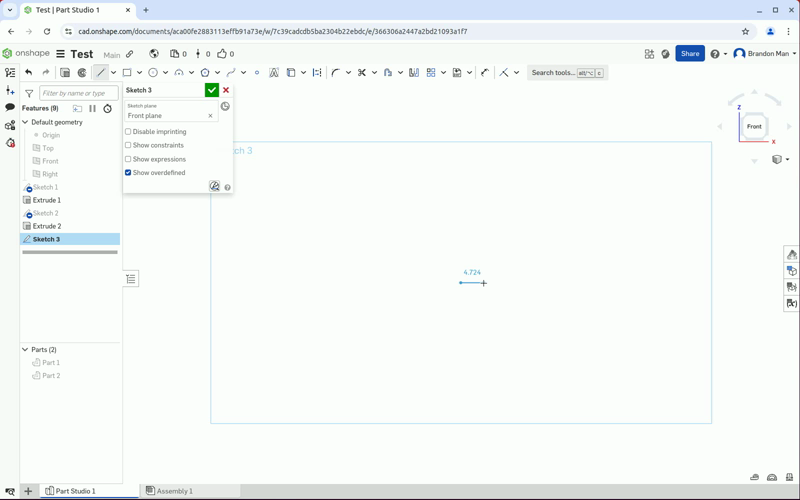
key_up(shift)
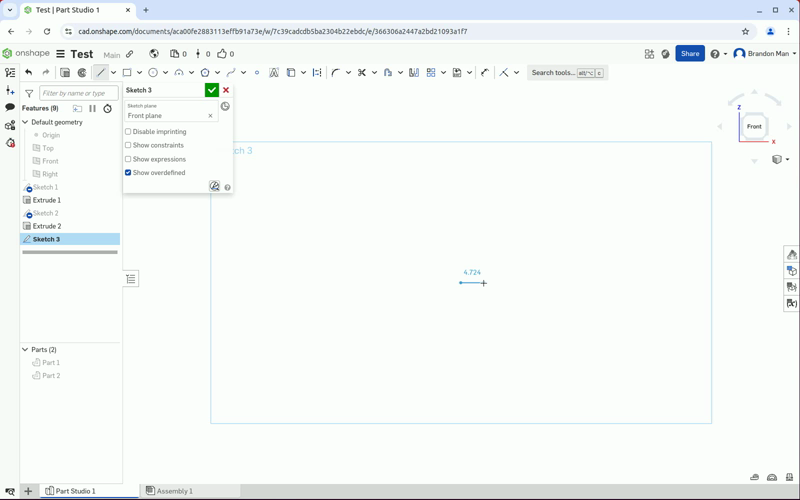
key_down(shift)
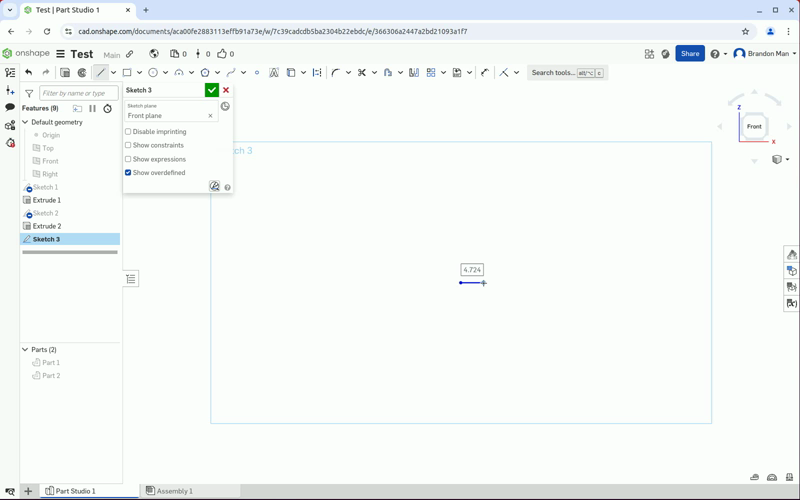
mouse_move(513, 282)
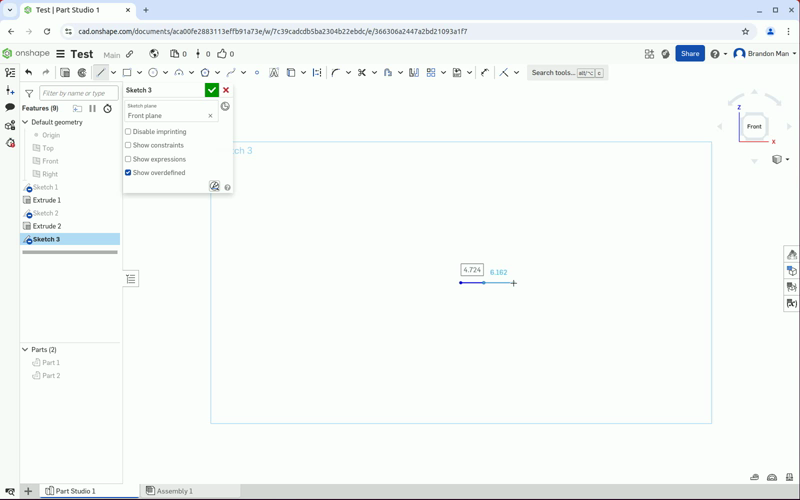
mouse_move(483, 260)
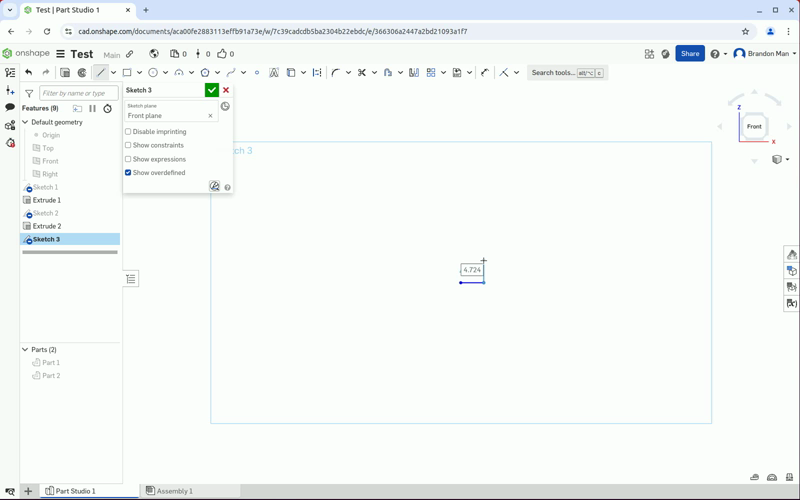
click(483, 260)
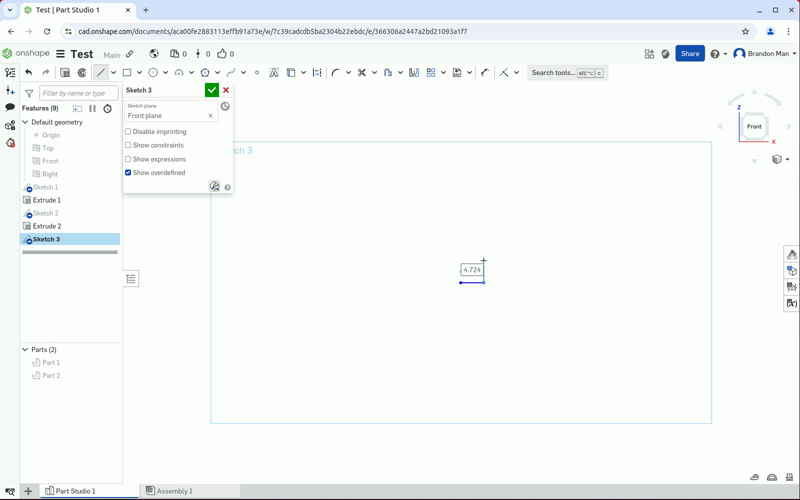
key_up(shift)
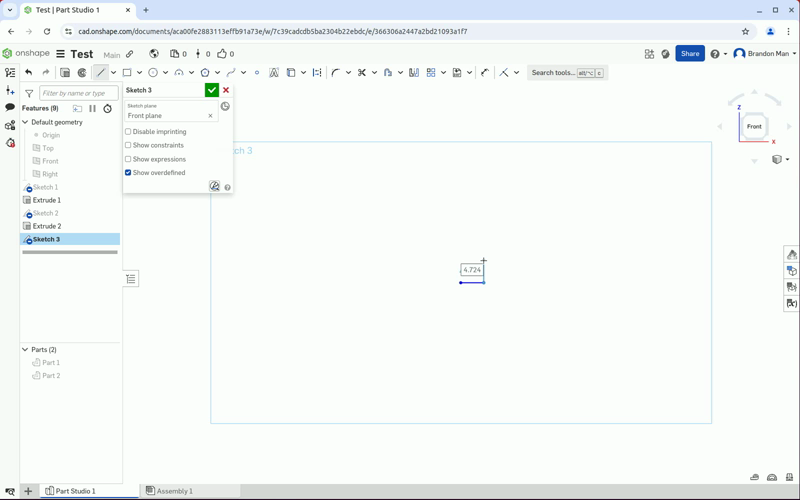
key_down(shift)
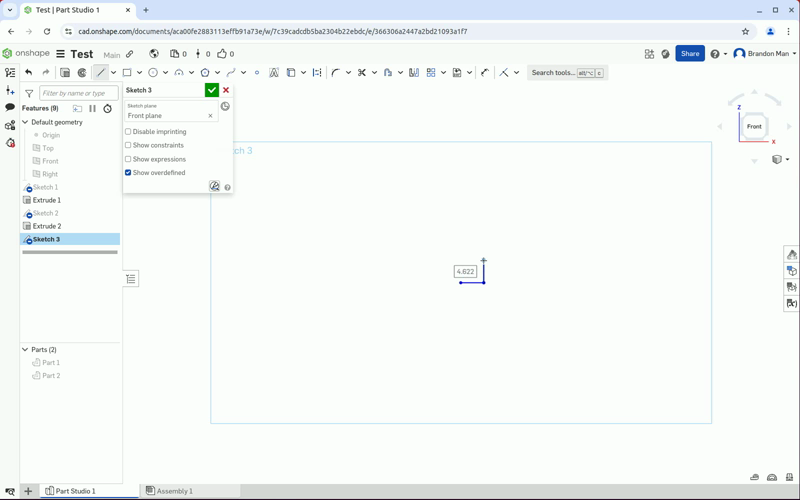
mouse_move(513, 260)
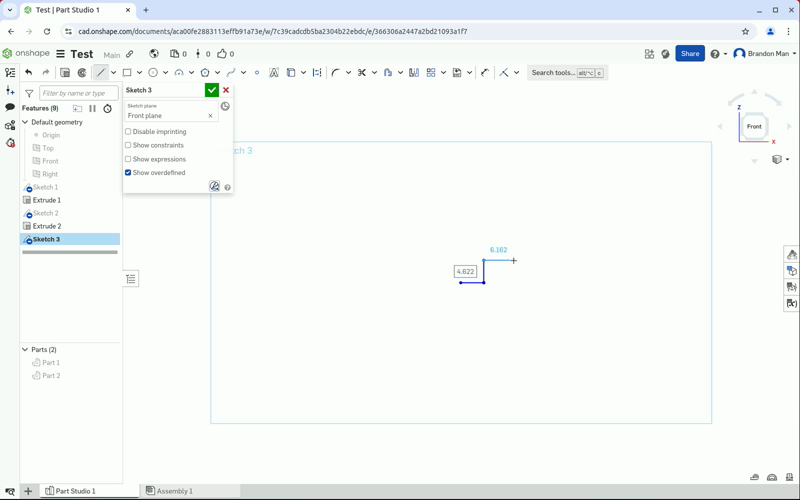
mouse_move(460, 260)
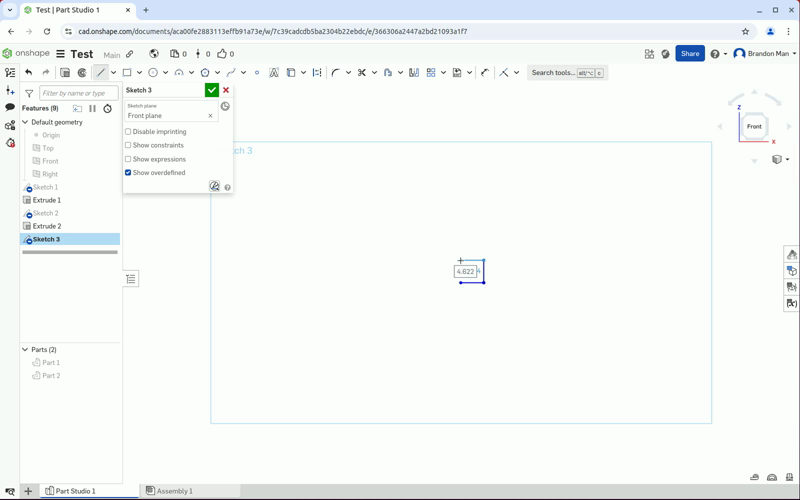
click(460, 260)
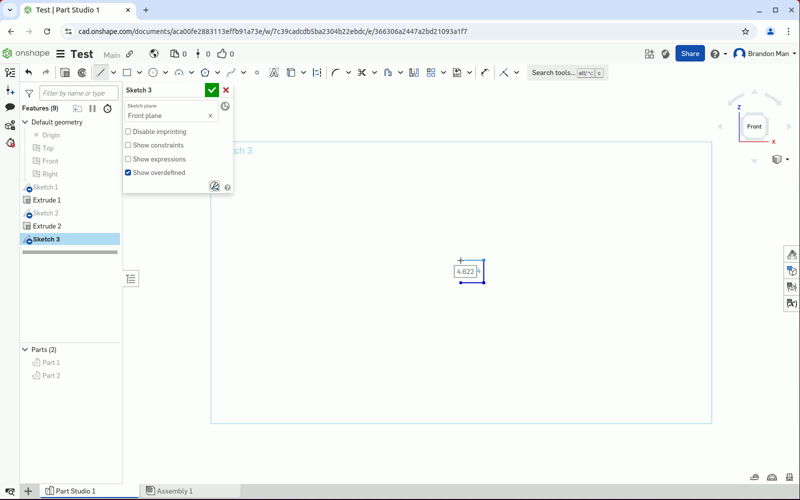
key_up(shift)
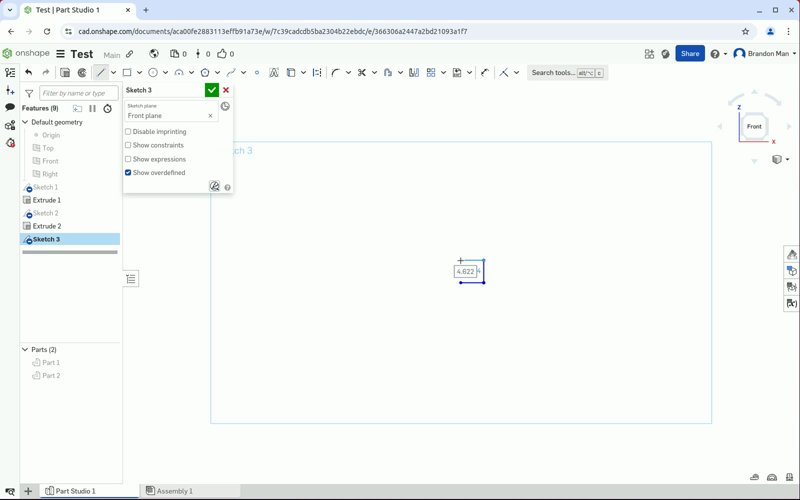
mouse_move(490, 260)
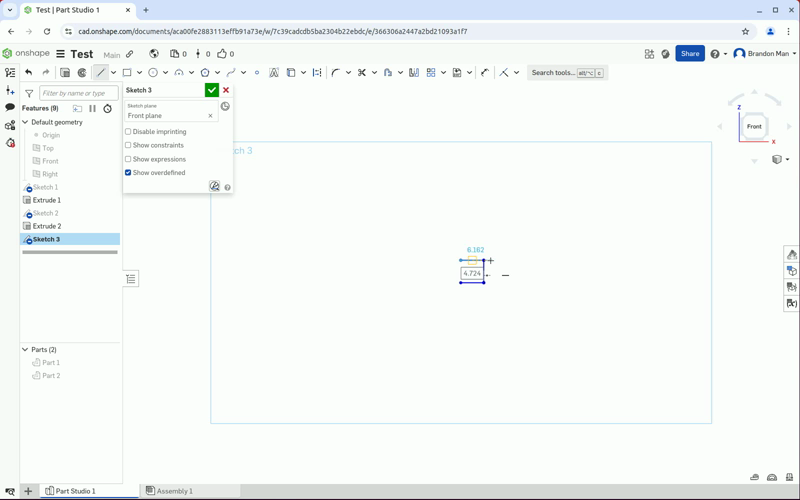
key_down(shift)
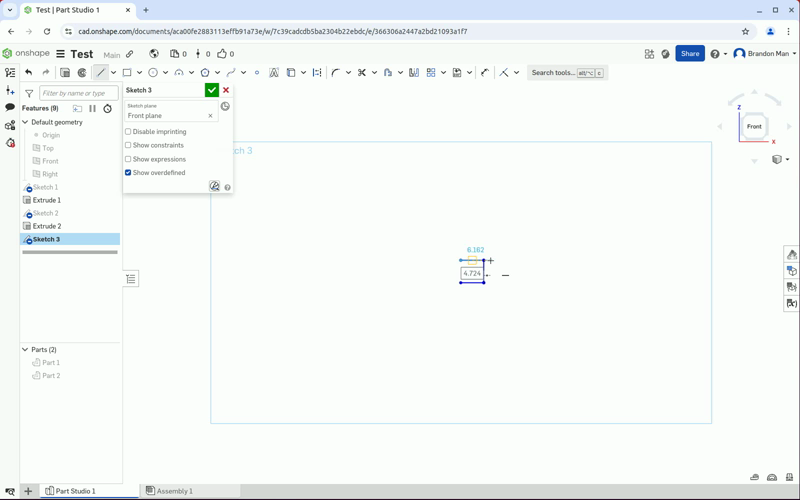
mouse_move(460, 282)
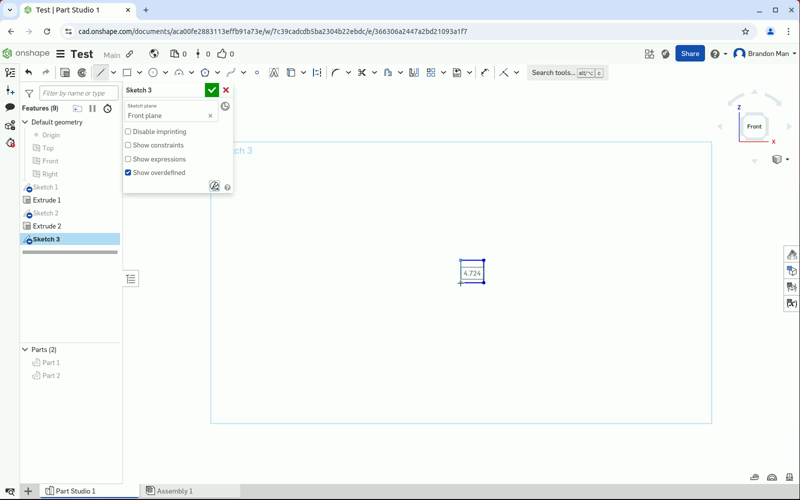
key_up(shift)
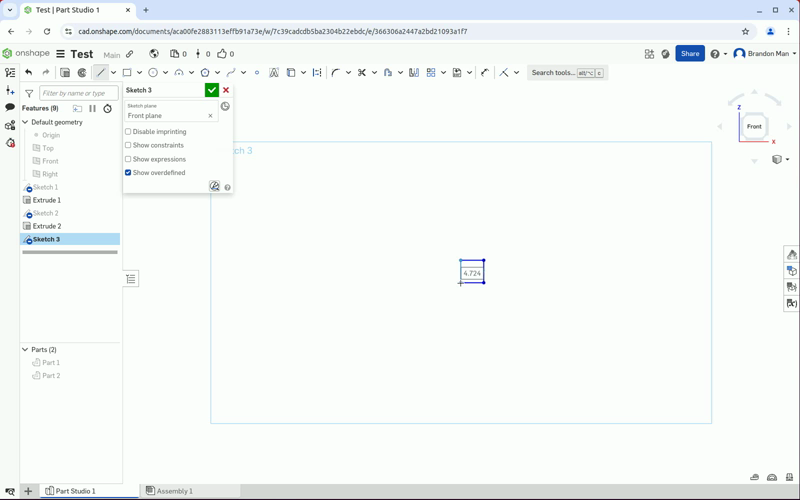
click(460, 282)
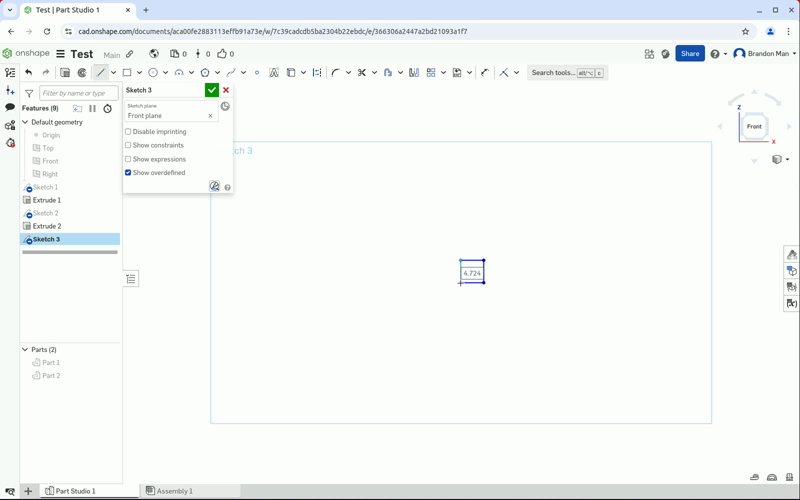
key(esc)
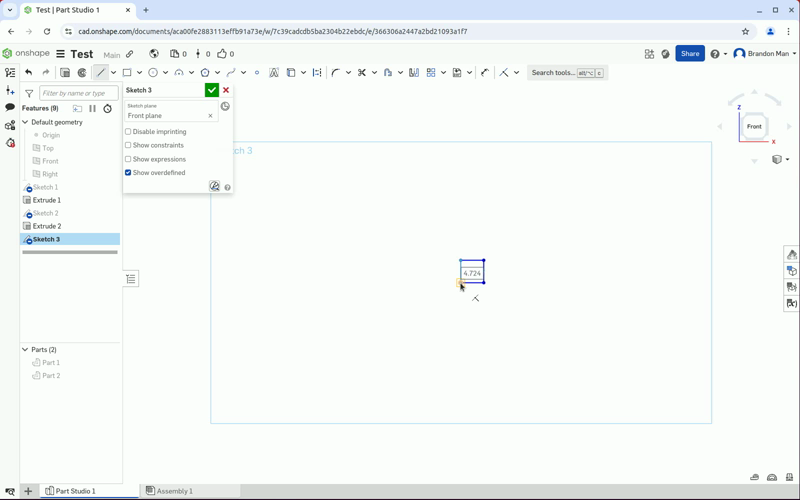
mouse_move(472, 278)
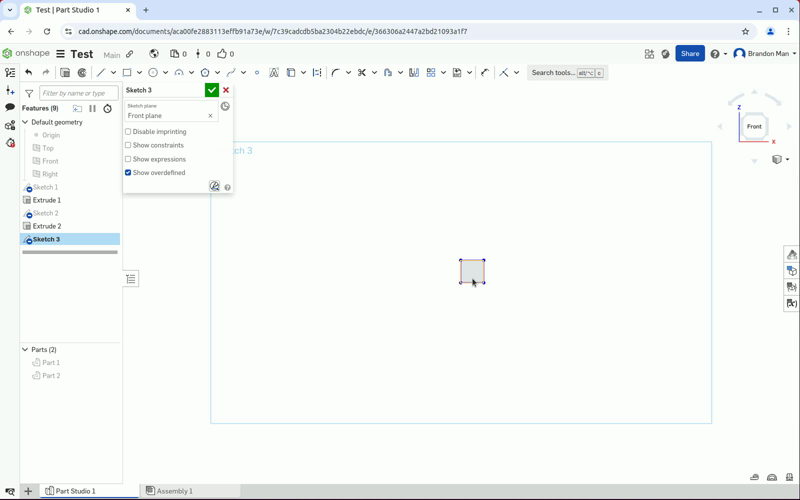
scroll(6)
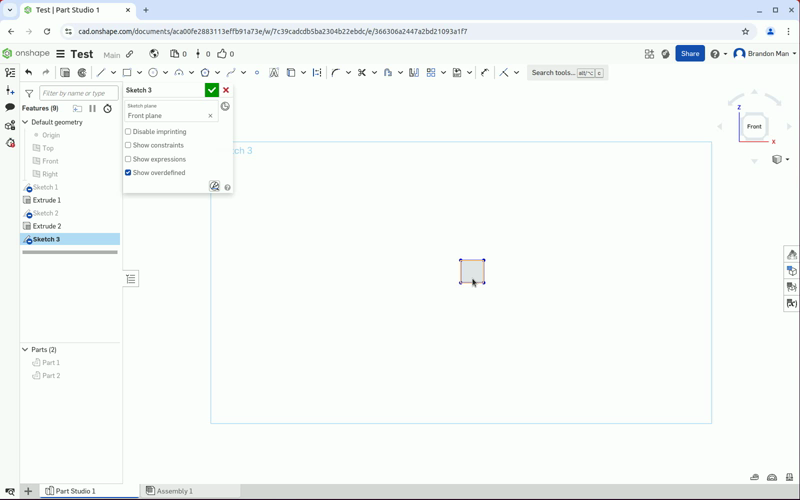
scroll(6)
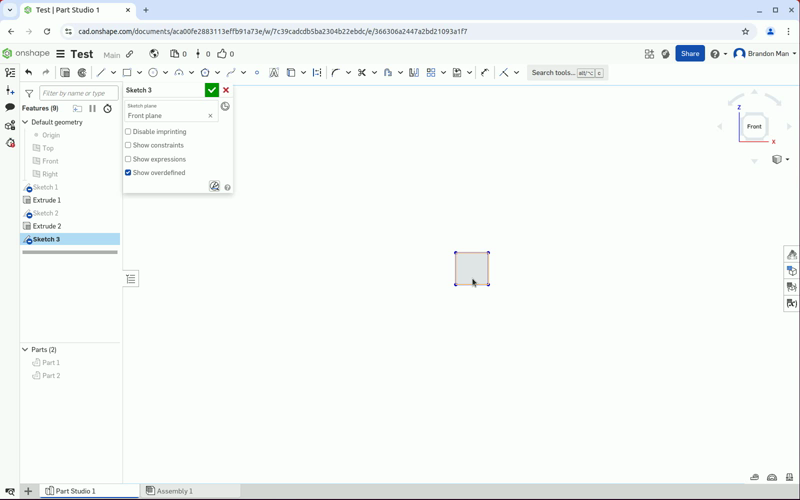
scroll(6)
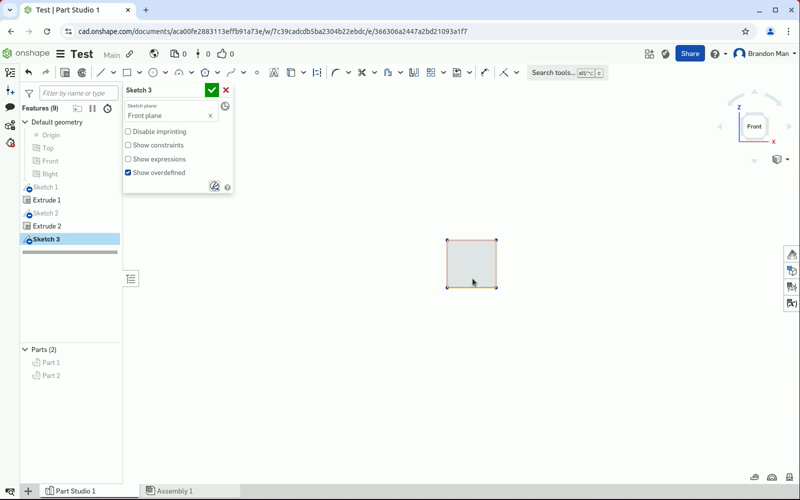
scroll(6)
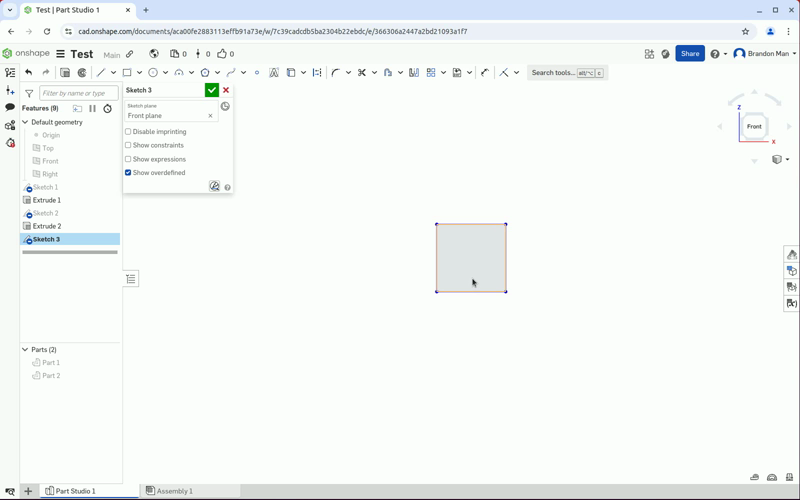
scroll(6)
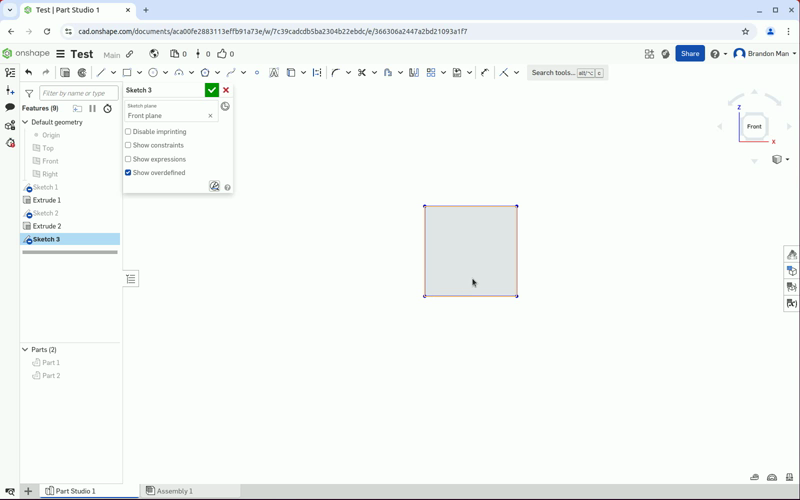
scroll(6)
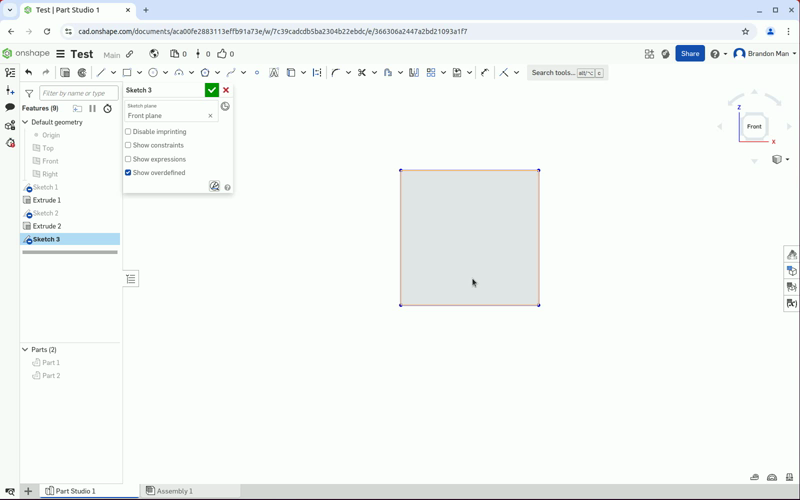
scroll(6)
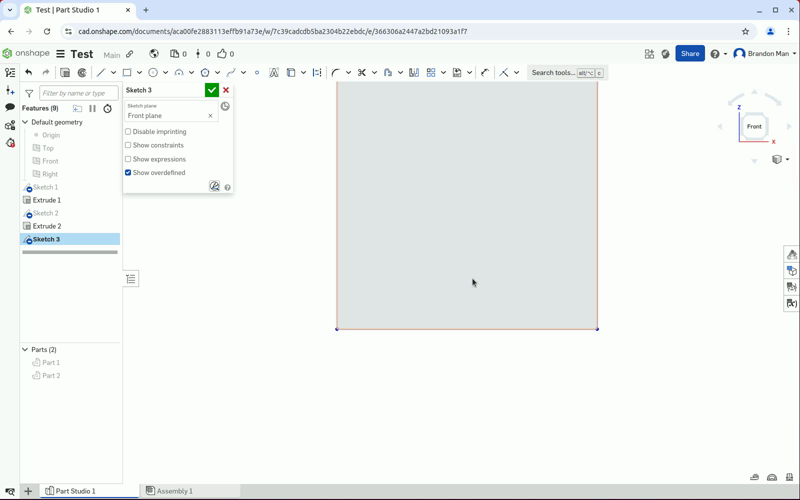
click(472, 278)
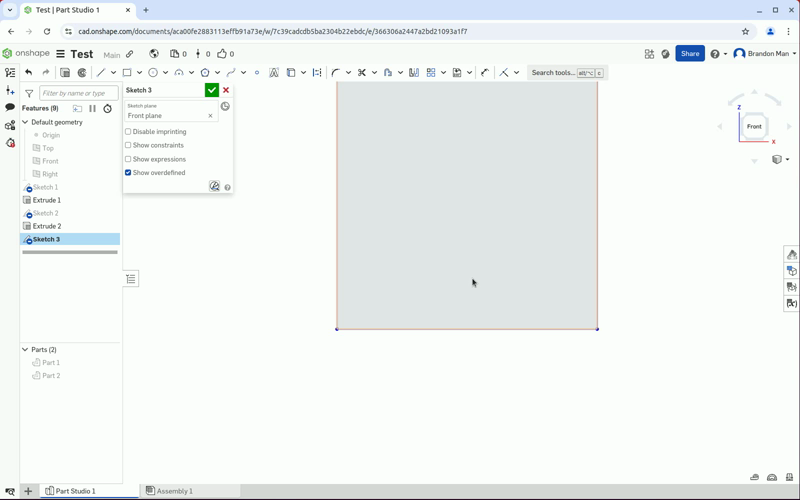
scroll(-6)
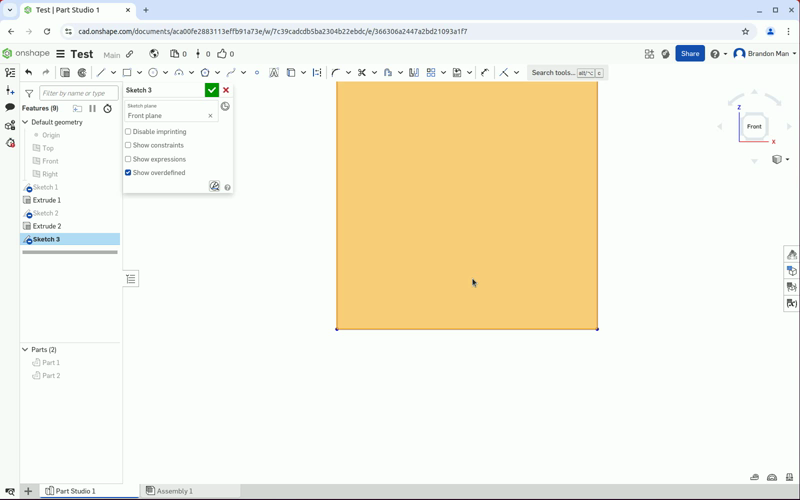
scroll(-6)
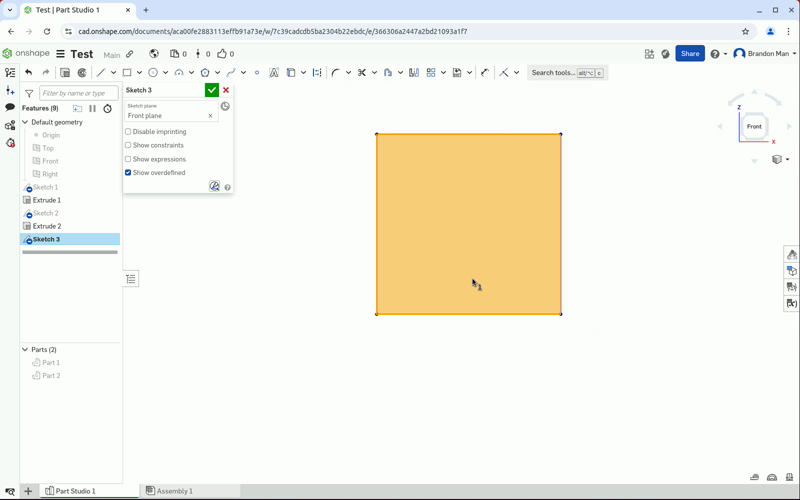
scroll(-6)
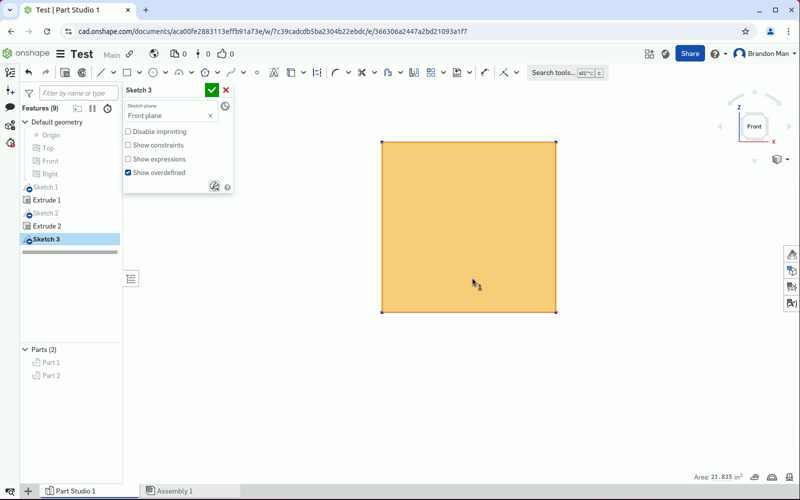
scroll(-6)
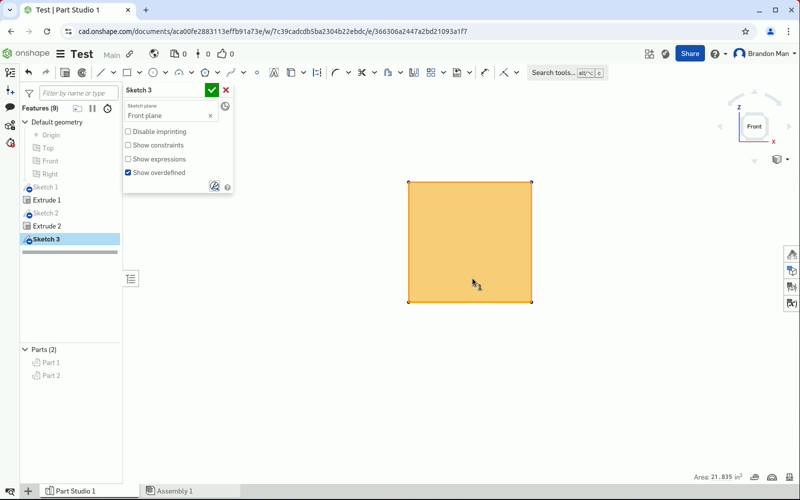
scroll(-6)
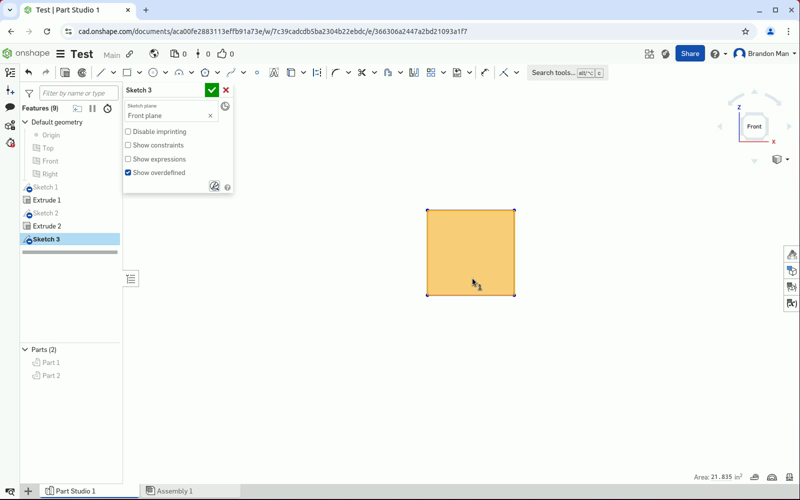
scroll(-6)
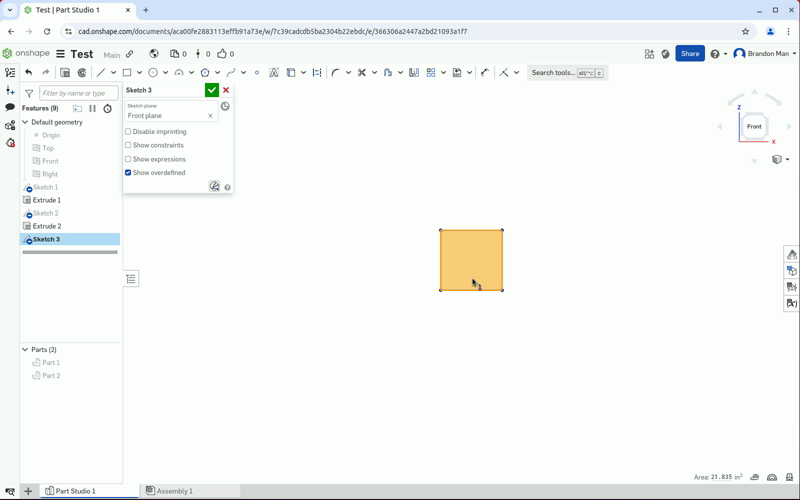
scroll(-6)
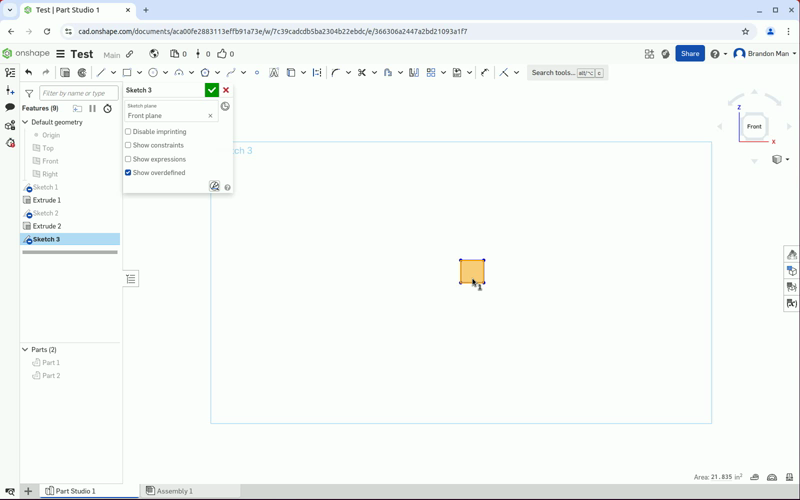
mouse_move(73, 352)
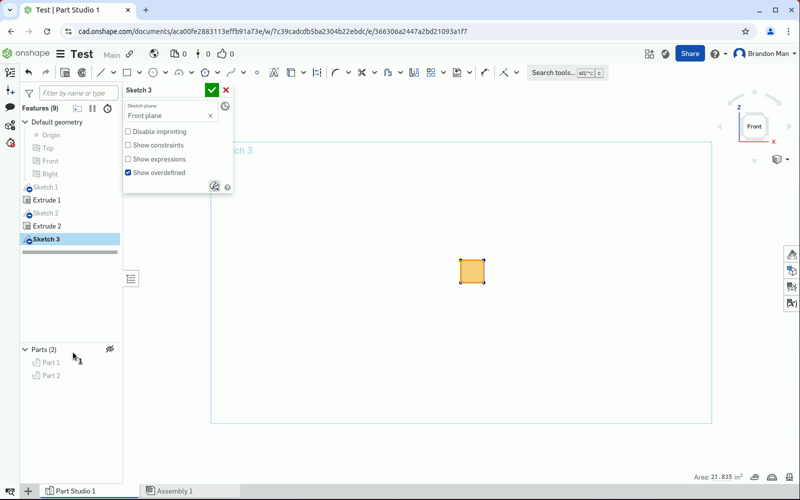
key(shift+y)
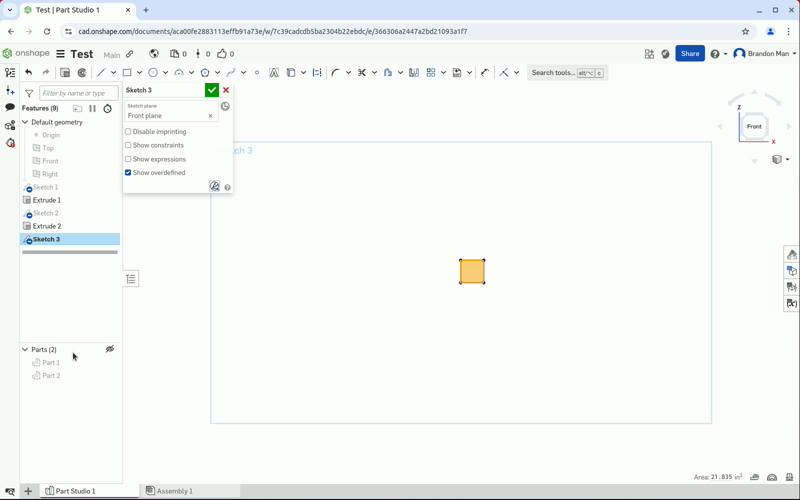
key(shift+e)
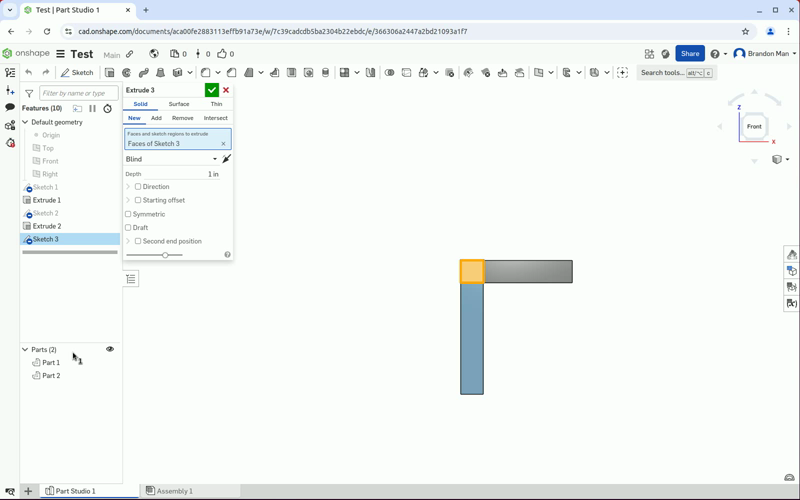
mouse_move(143, 106)
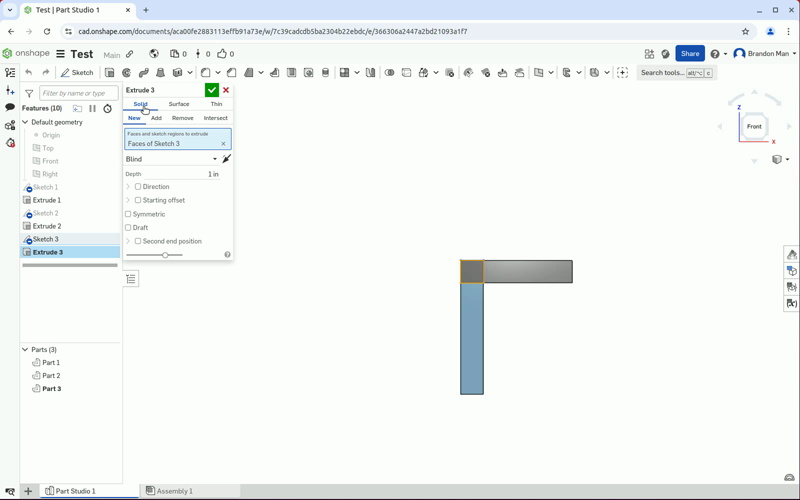
click(143, 106)
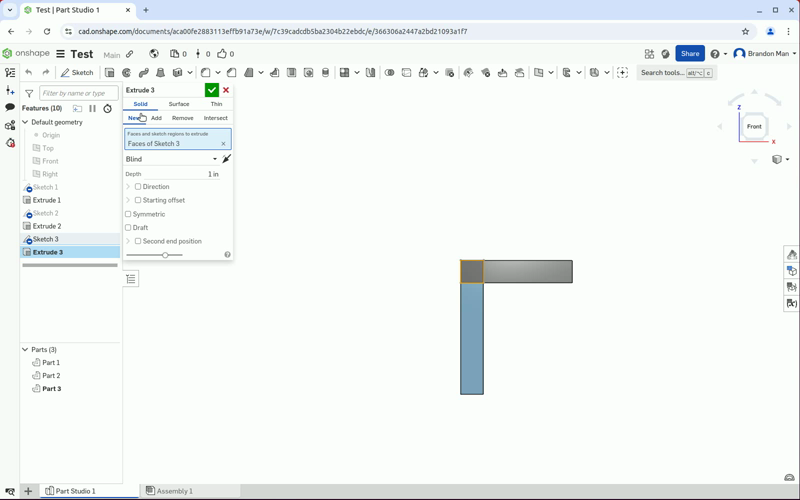
mouse_move(137, 120)
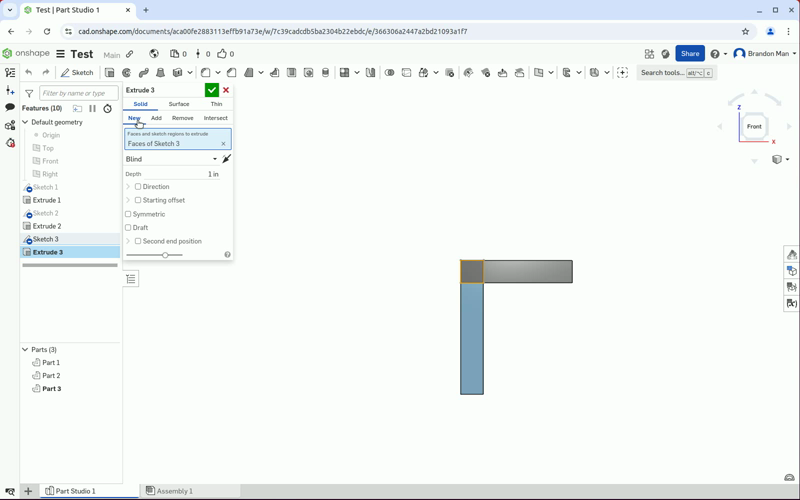
click(137, 120)
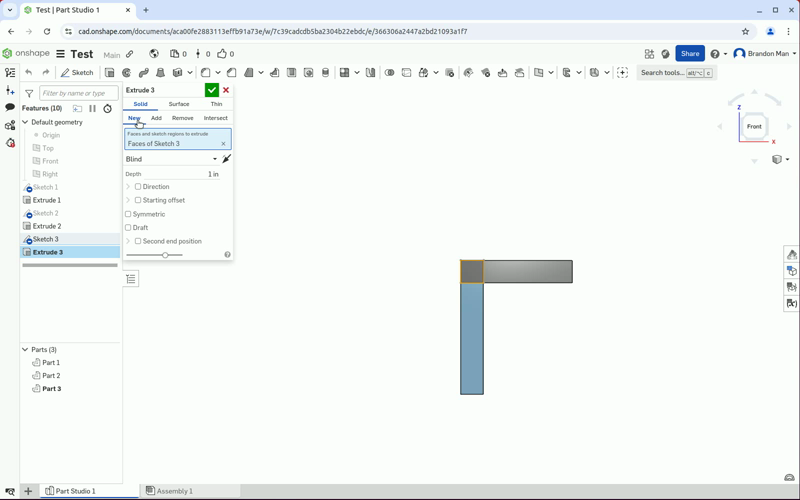
key(tab, 4)
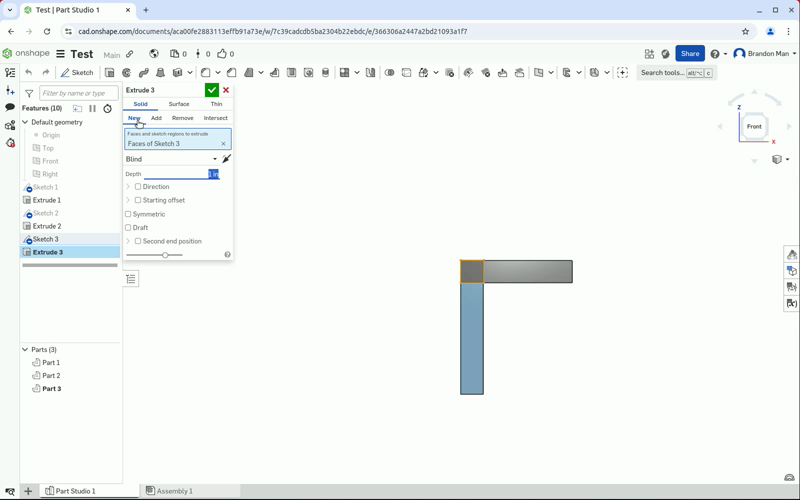
text(4.574)
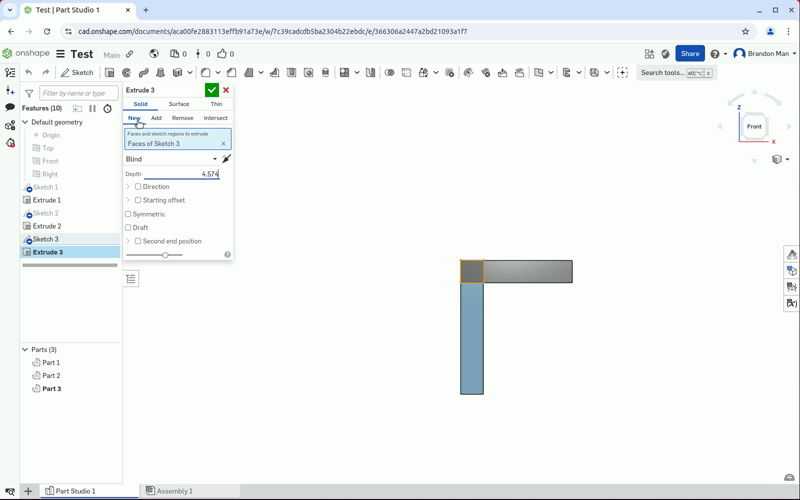
key(enter)
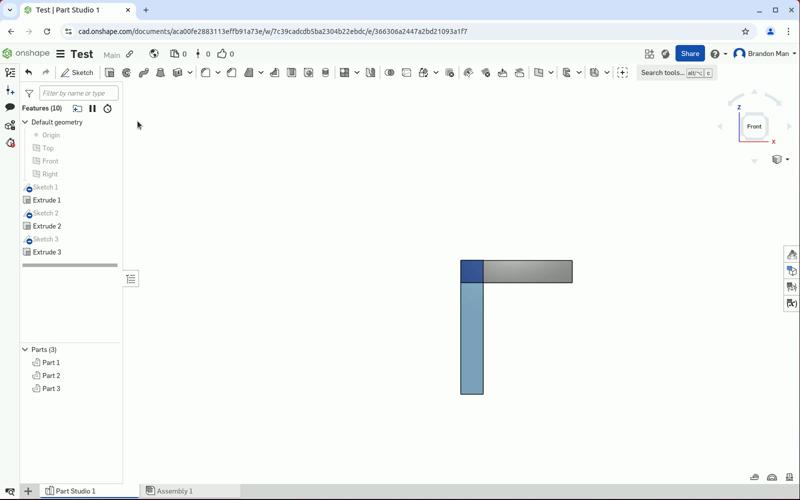
key(shift+h)
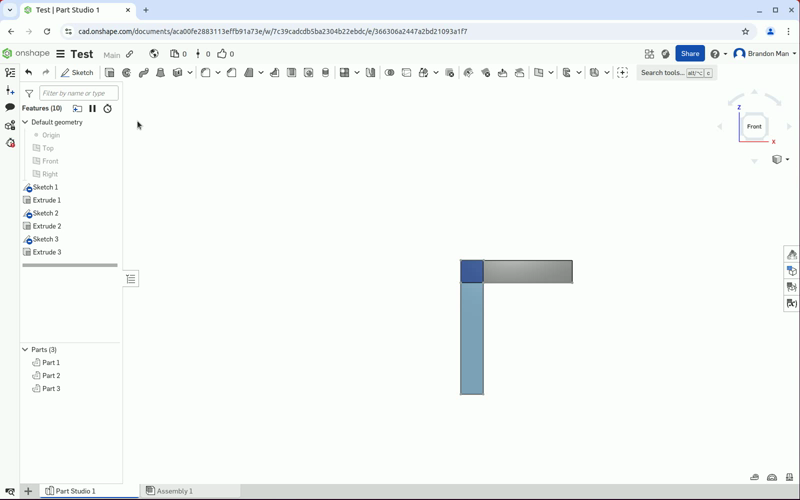
key(shift+h)
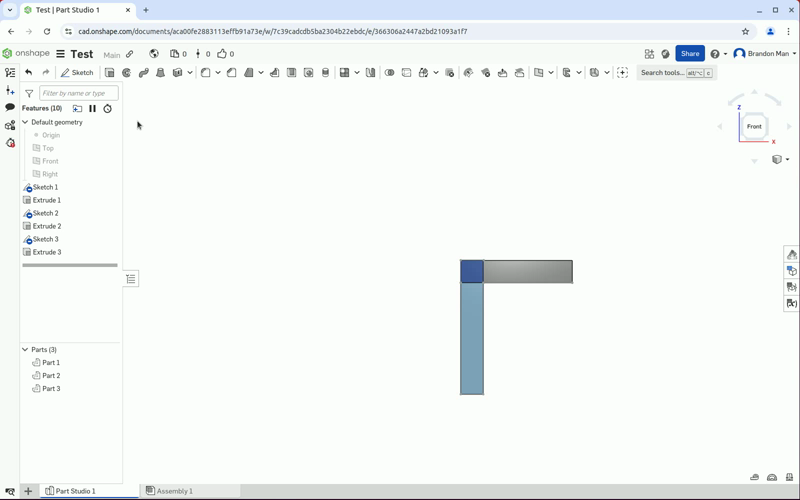
key(shift+7)
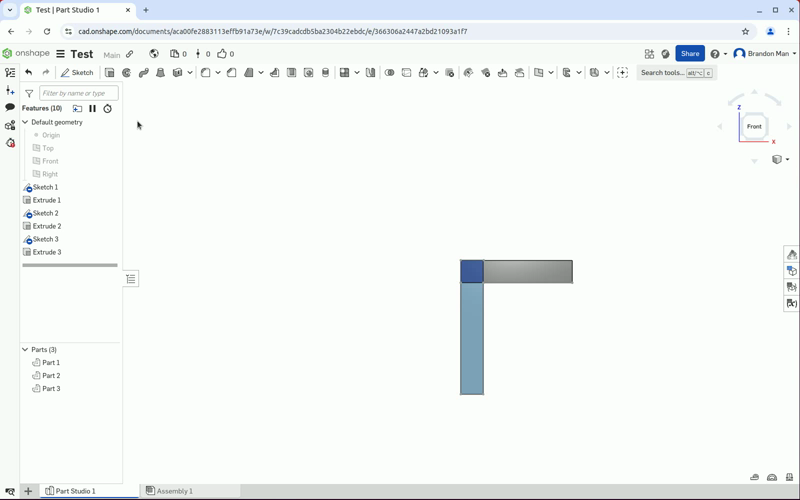
key(left, 2)
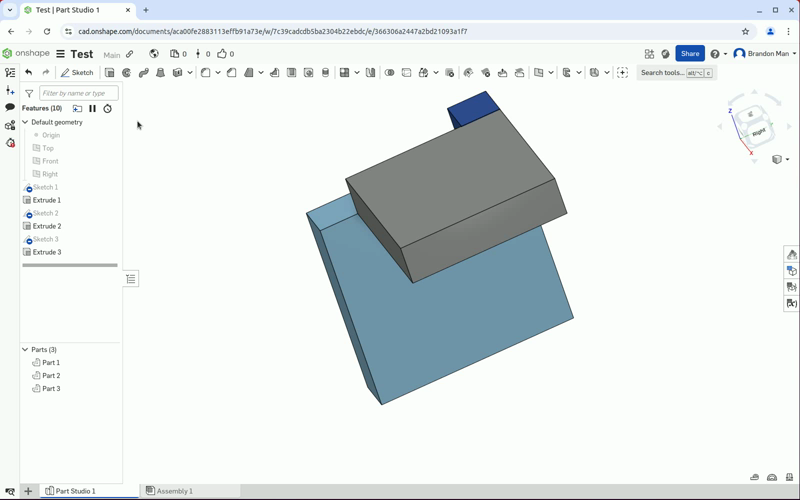
key(down, 2)
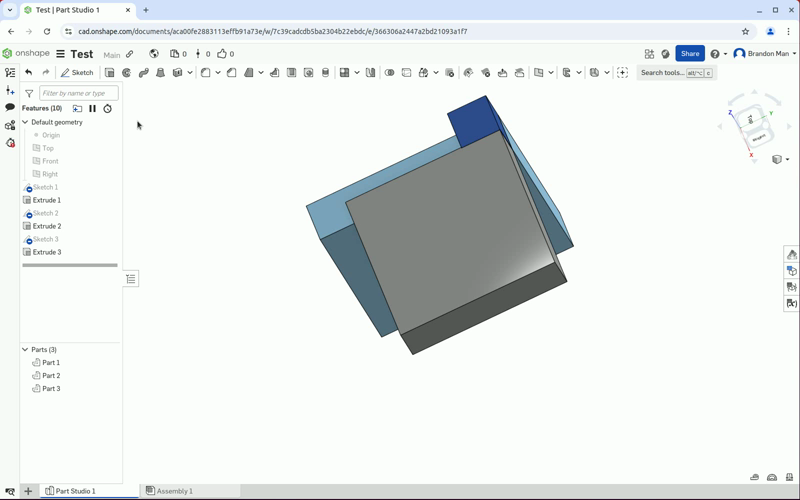
key(up, 2)
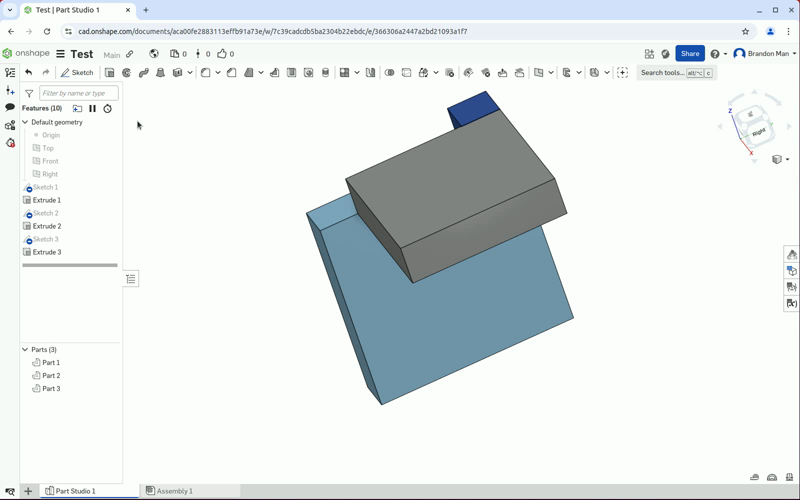
key(right, 2)
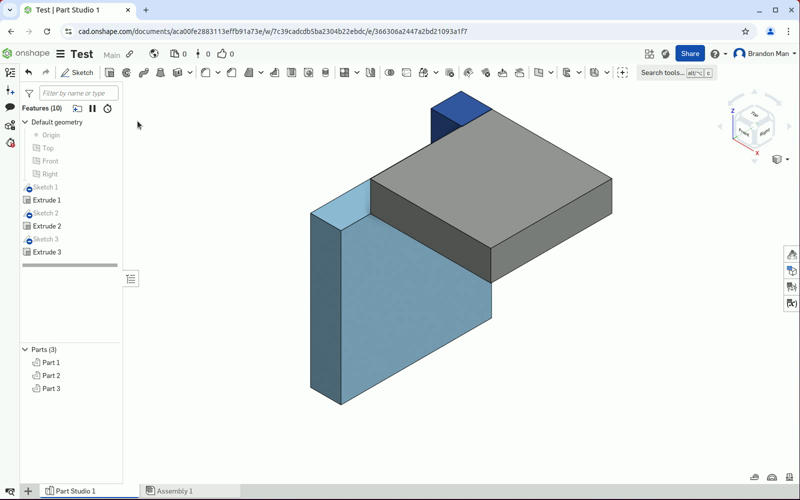
mouse_move(73, 189)
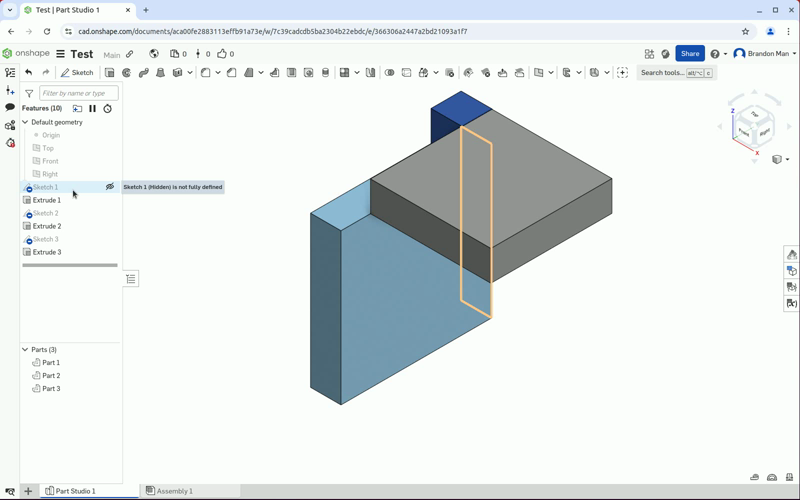
click(73, 189)